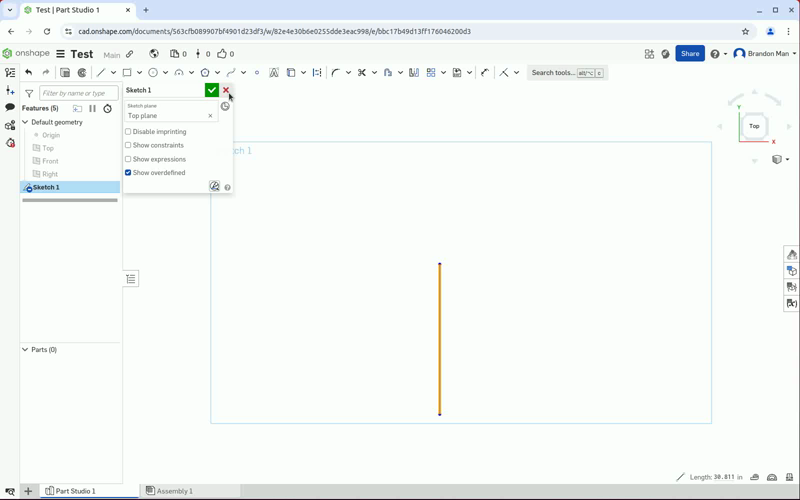
key(shift+h)
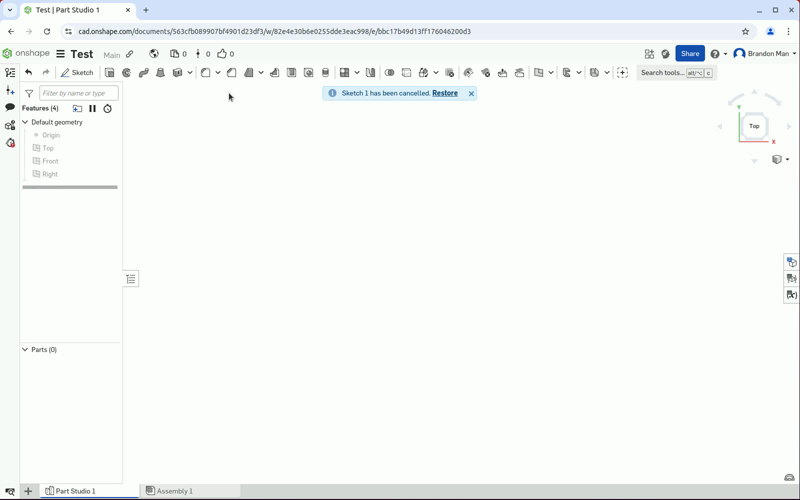
mouse_move(73, 352)
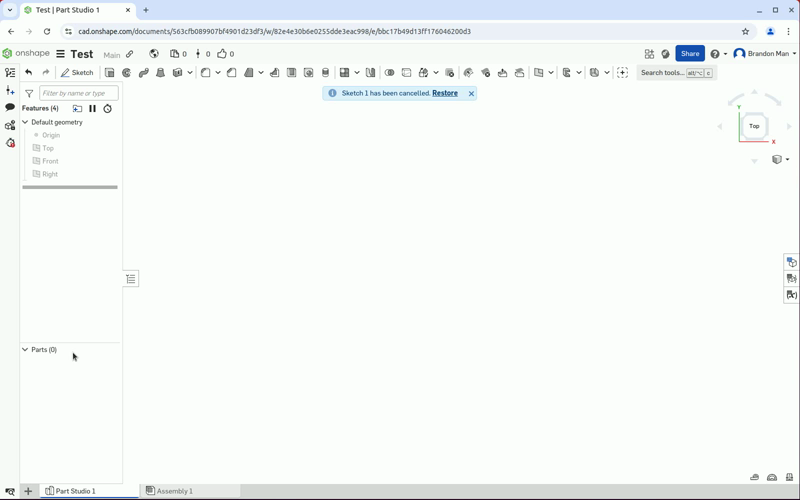
key(y)
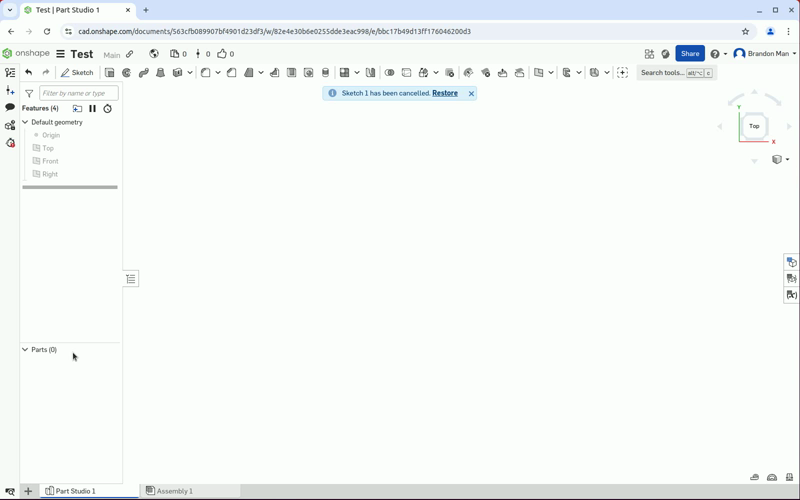
key(shift+p)
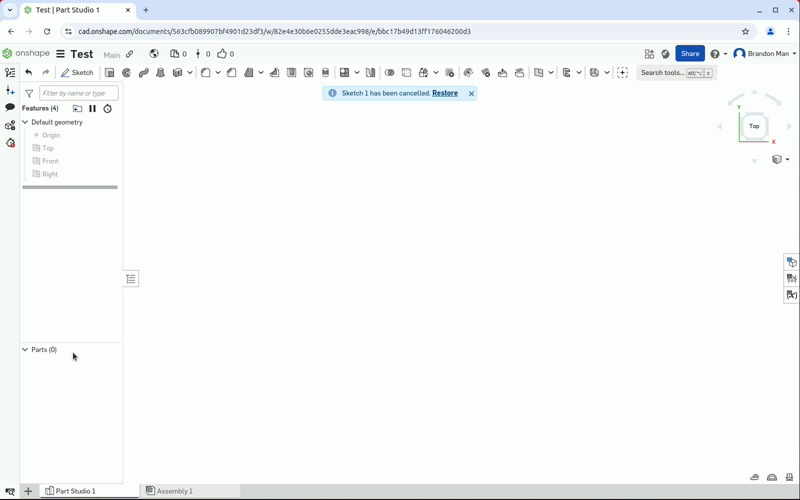
key(space)
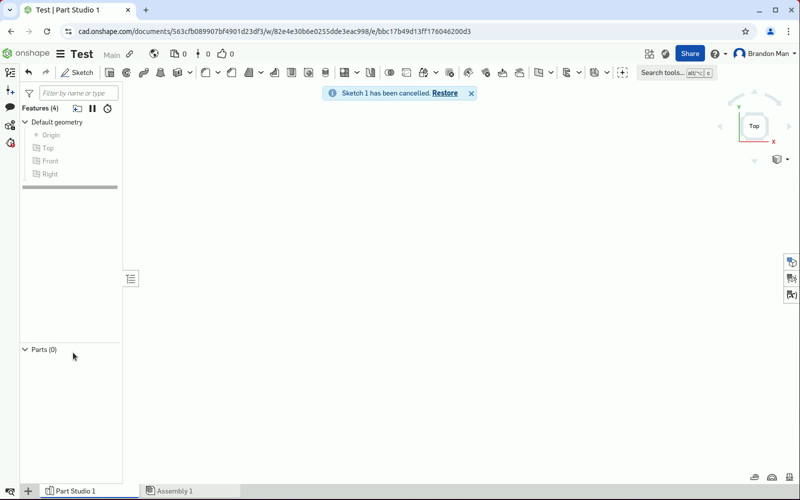
key_down(shift)
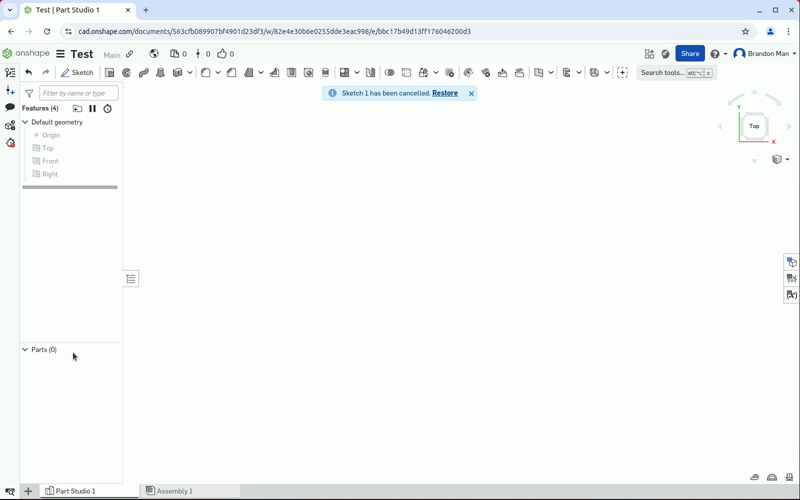
key(up)
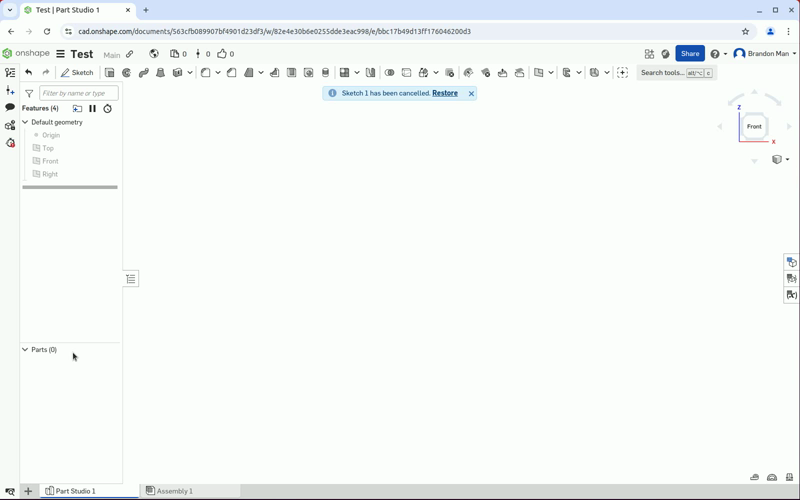
key_up(shift)
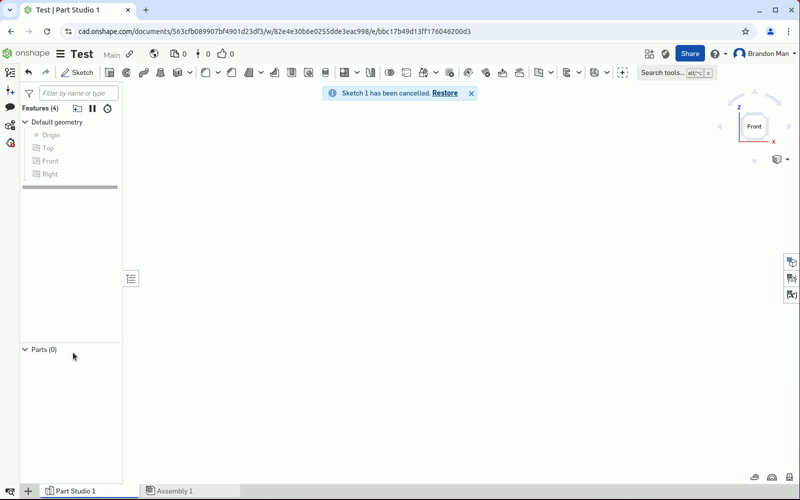
mouse_move(73, 352)
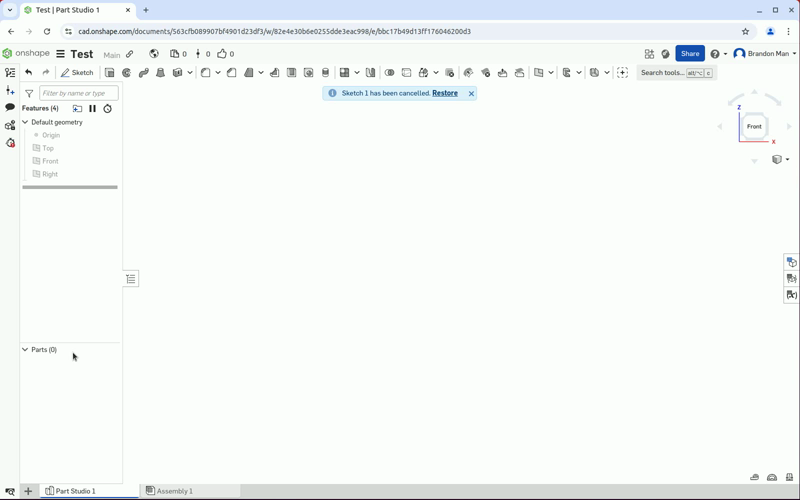
key(shift+y)
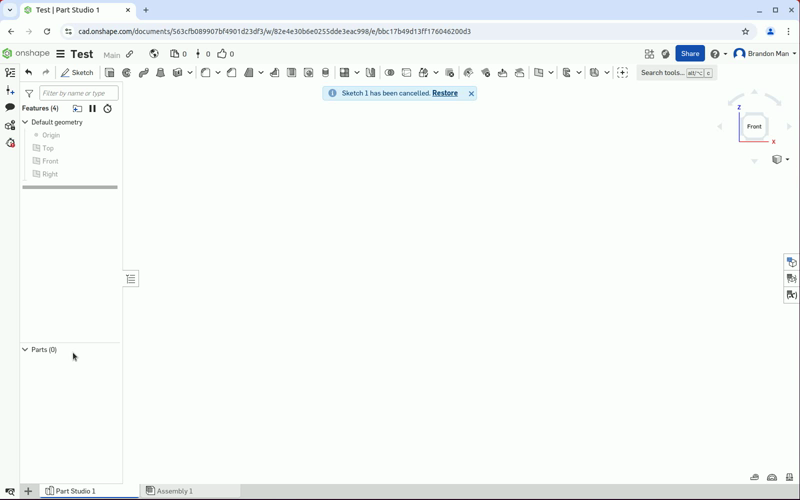
key(shift+s)
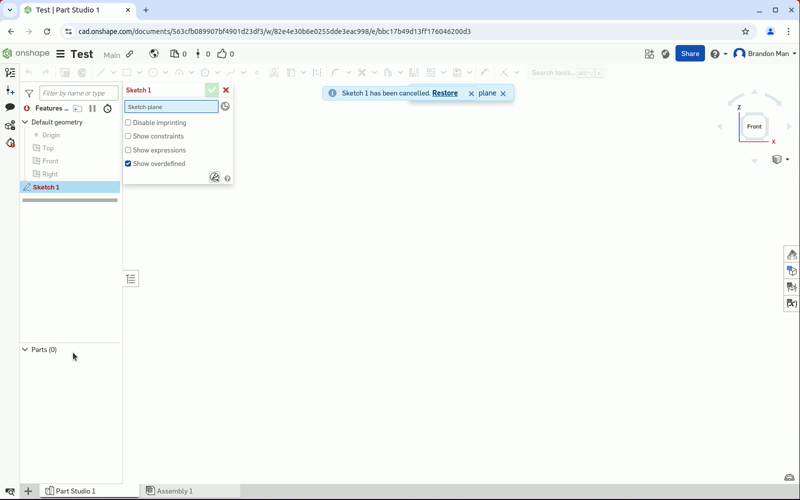
mouse_move(73, 163)
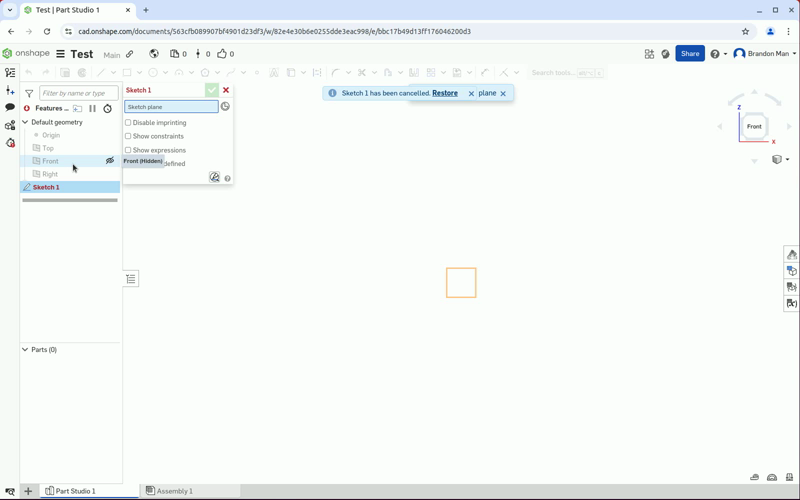
click(73, 163)
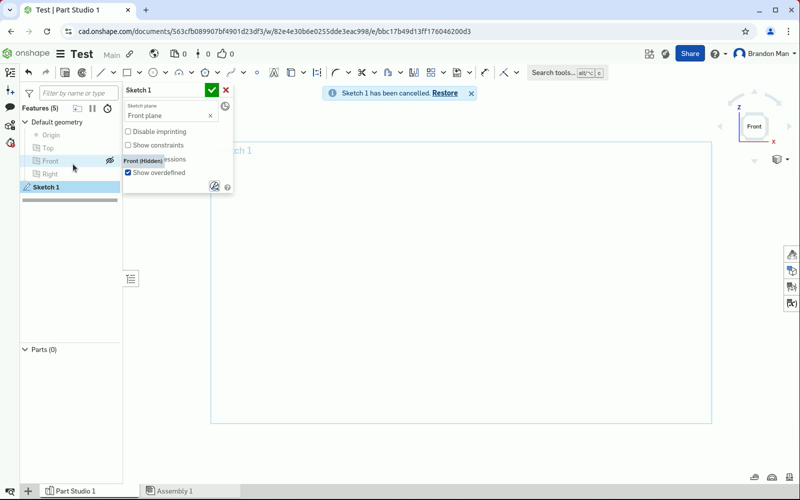
mouse_move(73, 352)
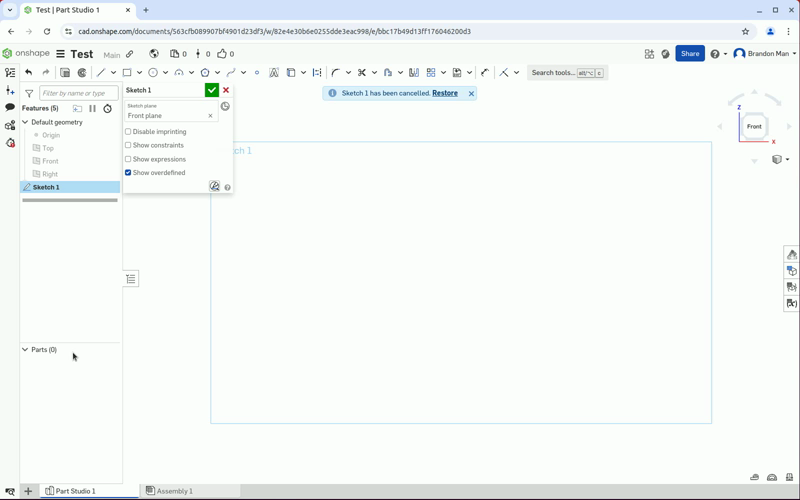
key(y)
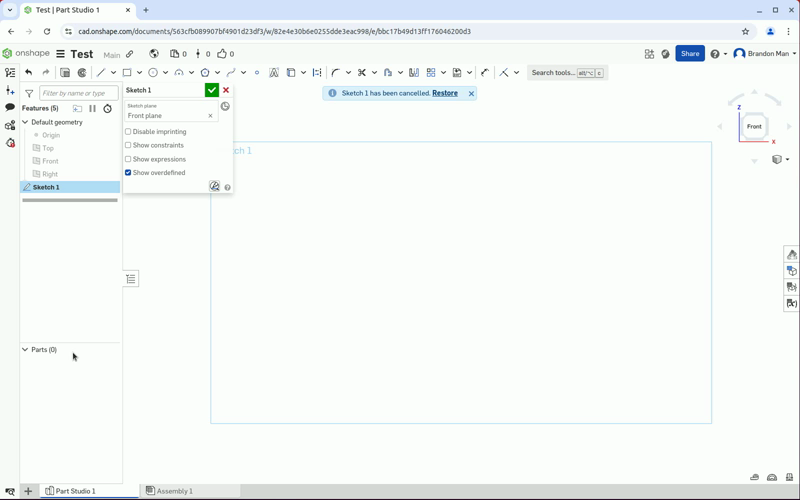
key(c)
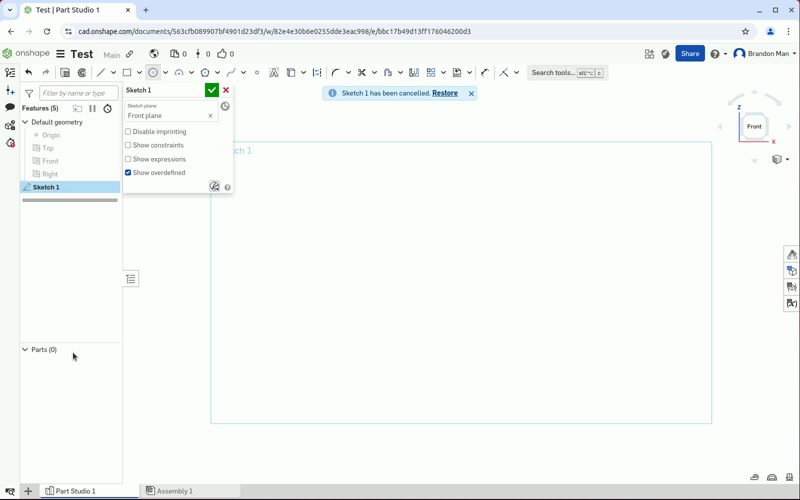
key_down(shift)
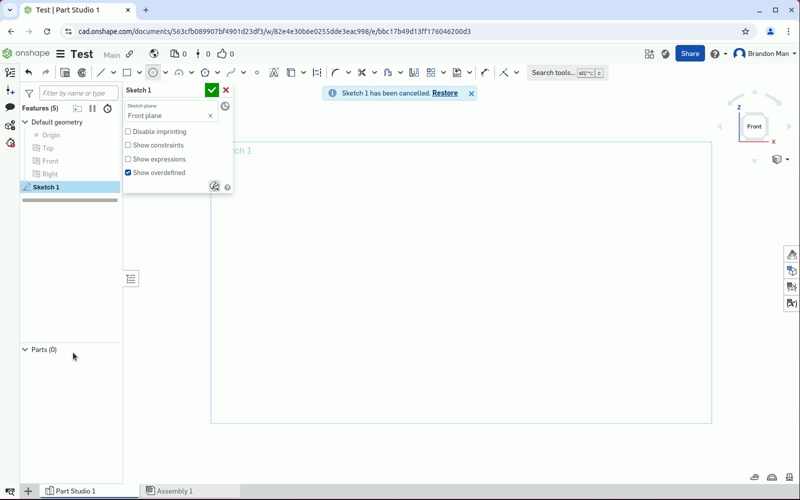
mouse_move(461, 282)
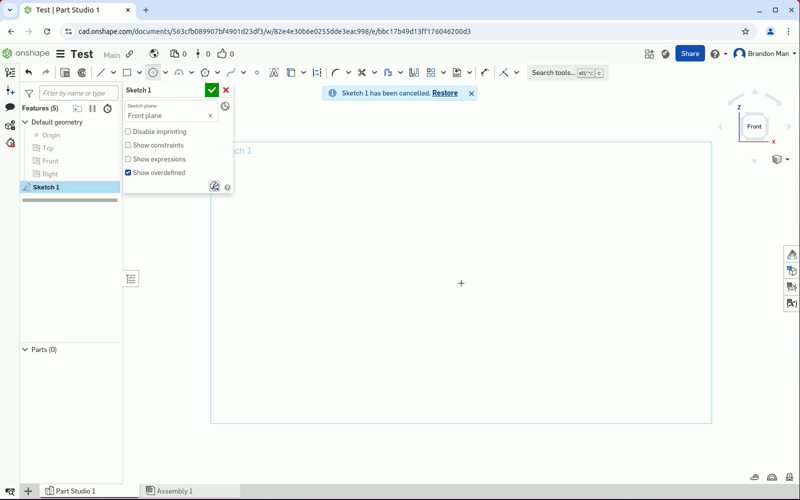
click(461, 282)
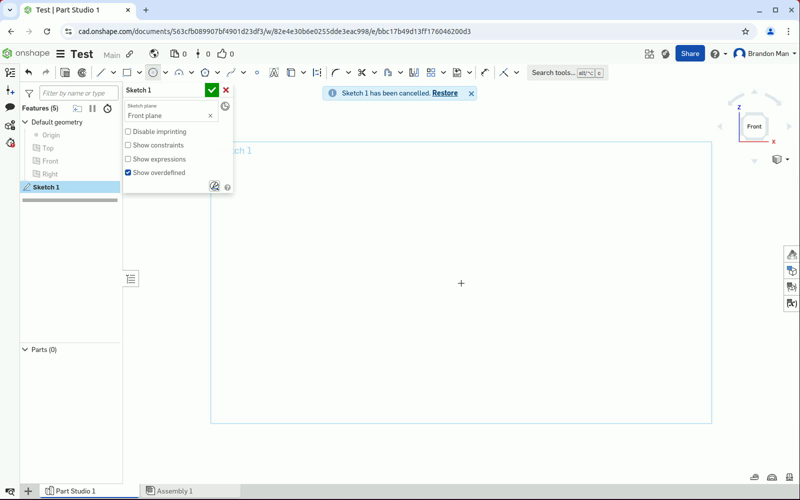
key_up(shift)
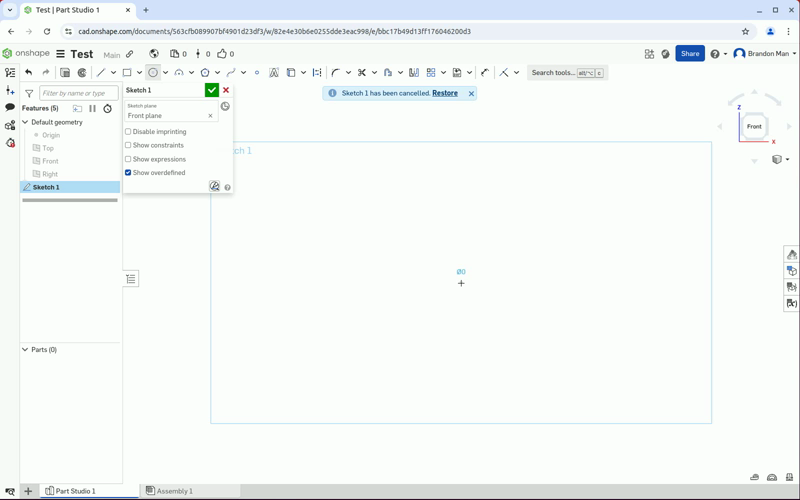
mouse_move(504, 282)
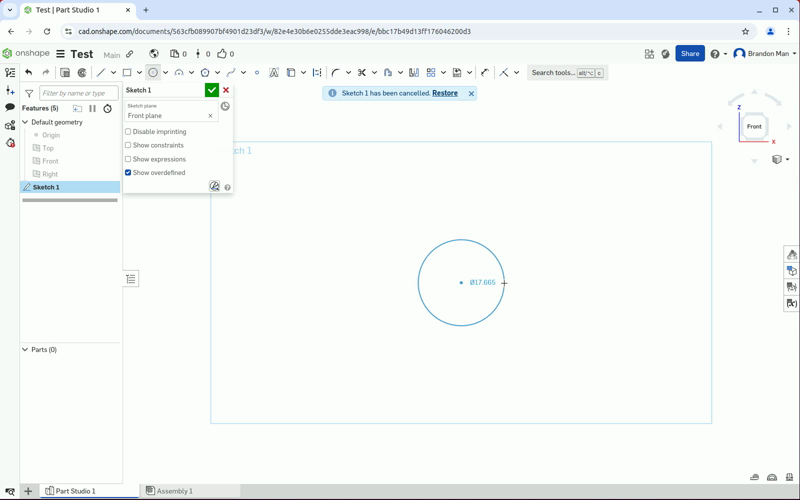
click(504, 282)
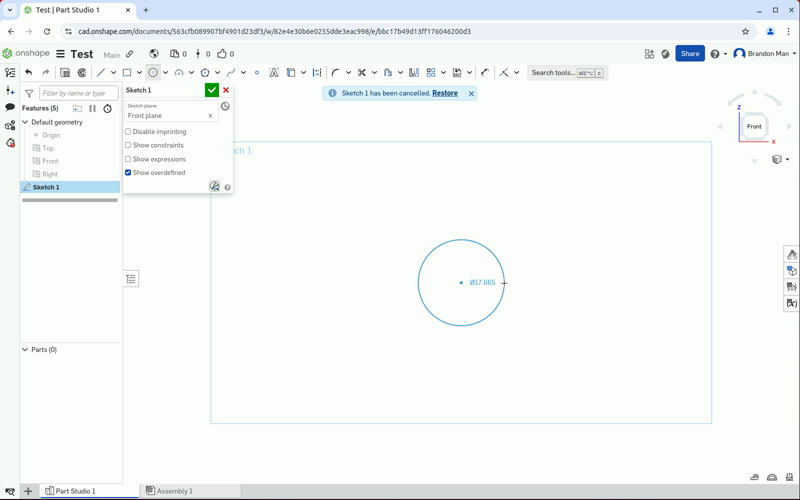
key(esc)
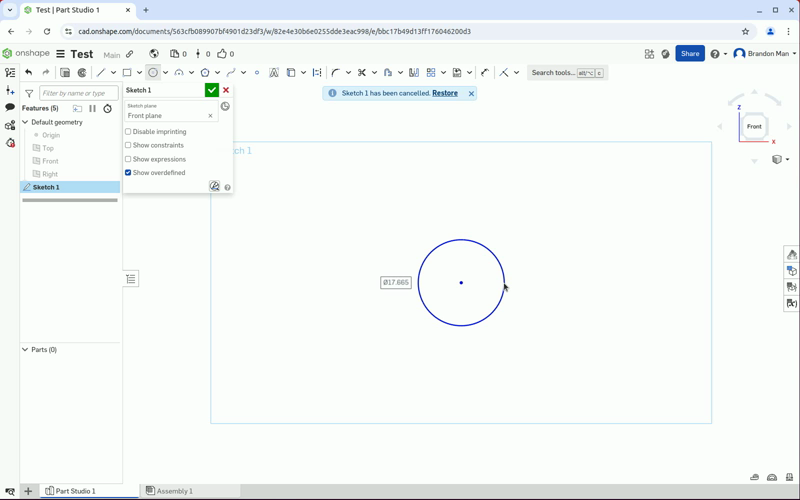
mouse_move(440, 273)
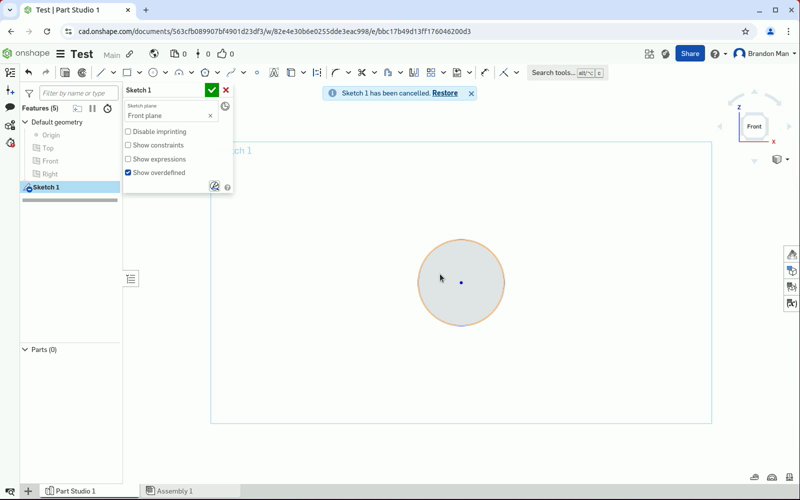
click(440, 273)
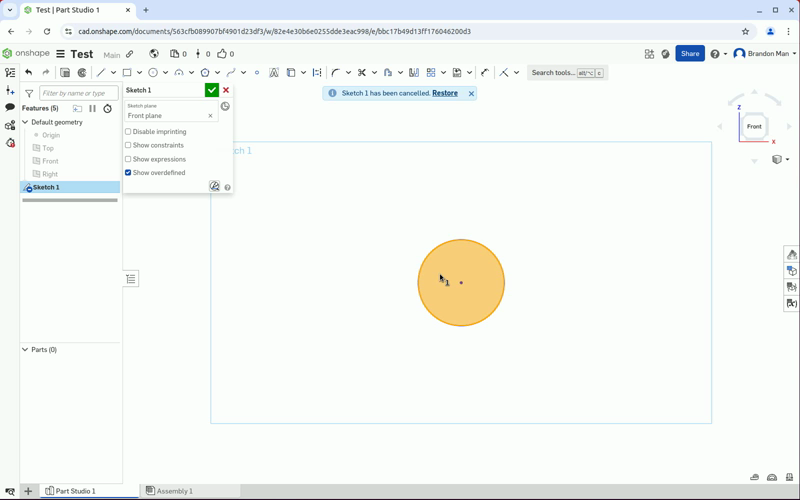
mouse_move(73, 352)
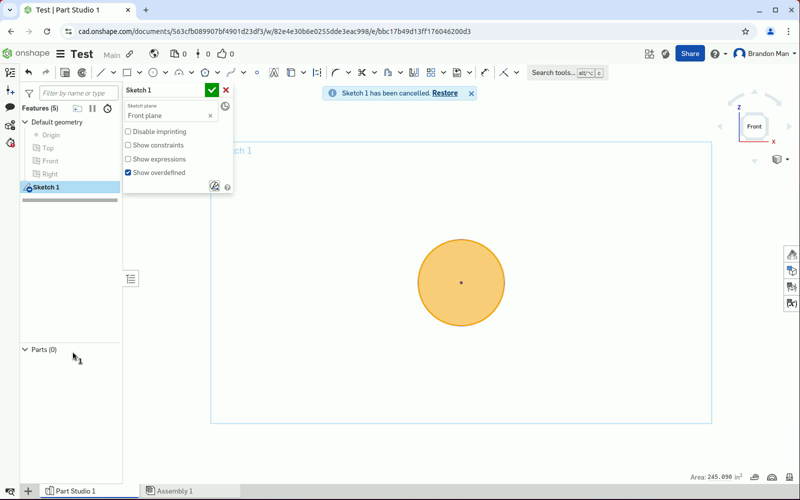
key(shift+y)
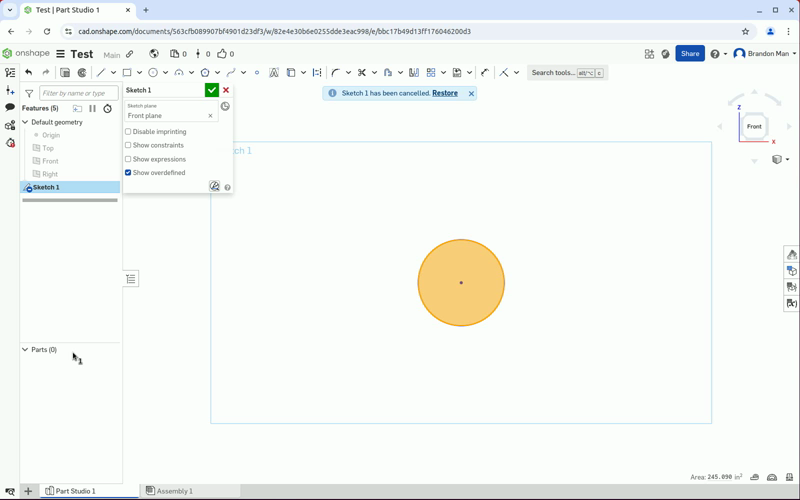
key(shift+e)
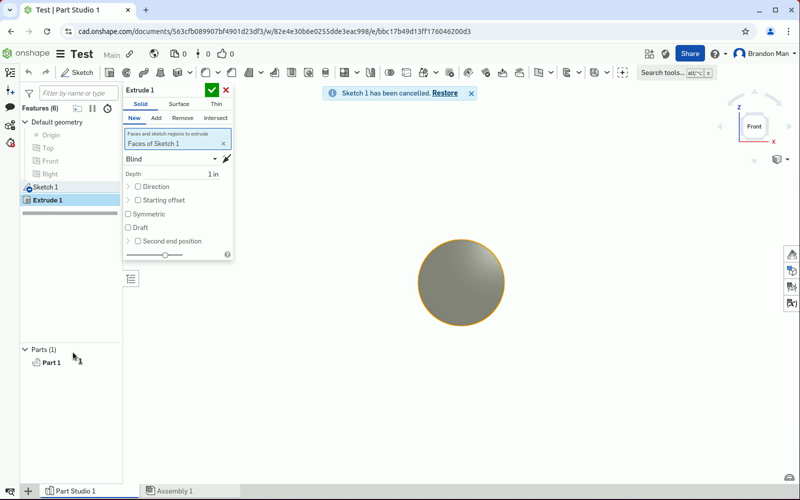
mouse_move(143, 106)
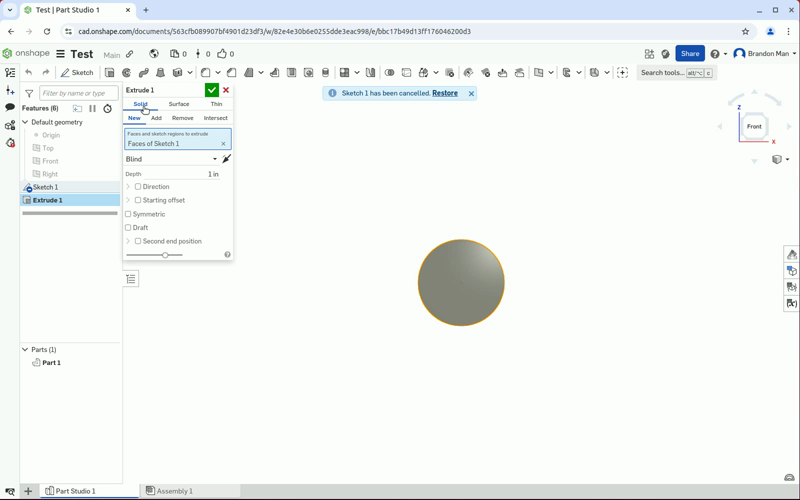
click(143, 106)
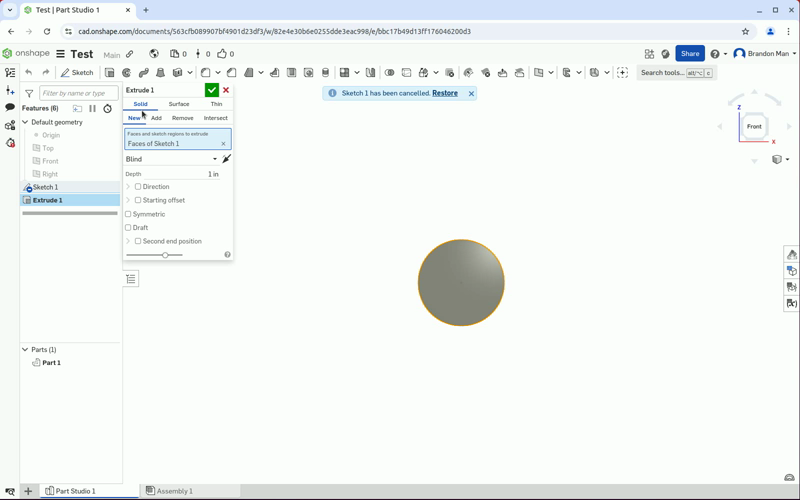
mouse_move(137, 120)
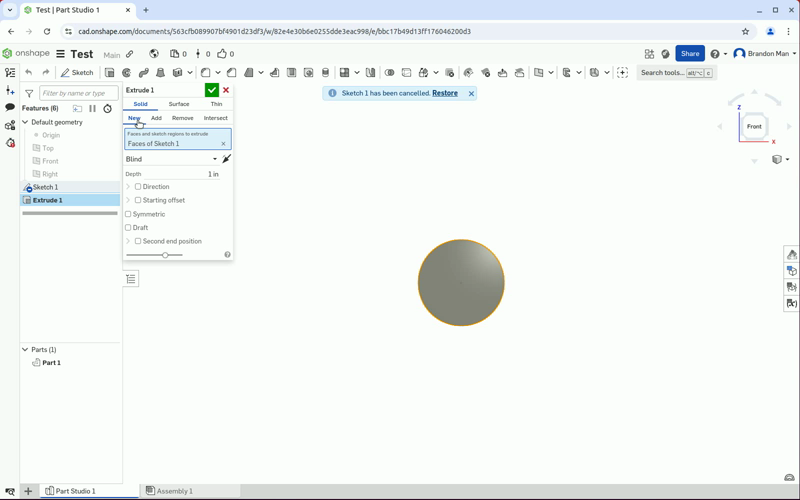
click(137, 120)
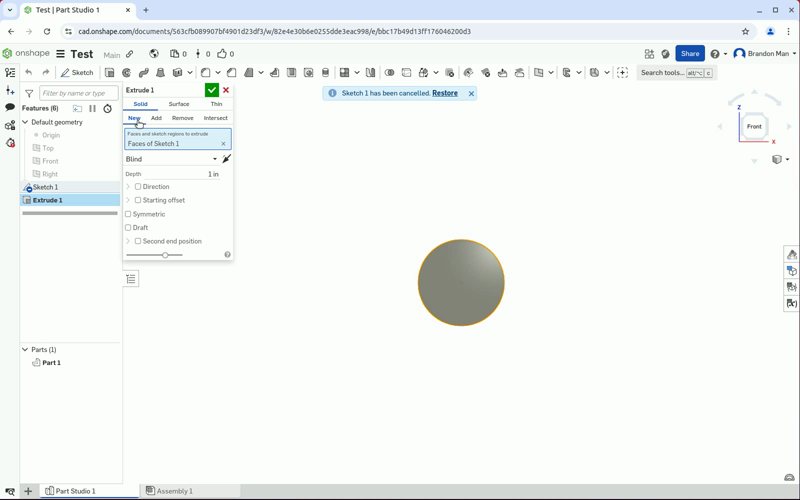
key(tab, 4)
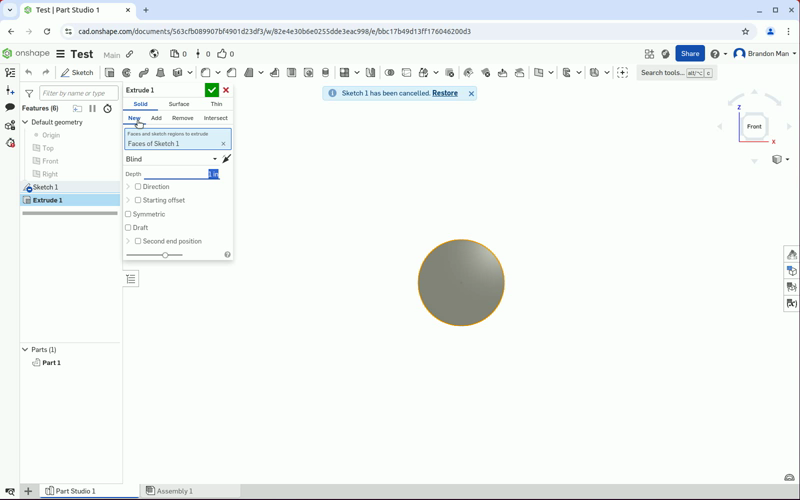
text(23.108)
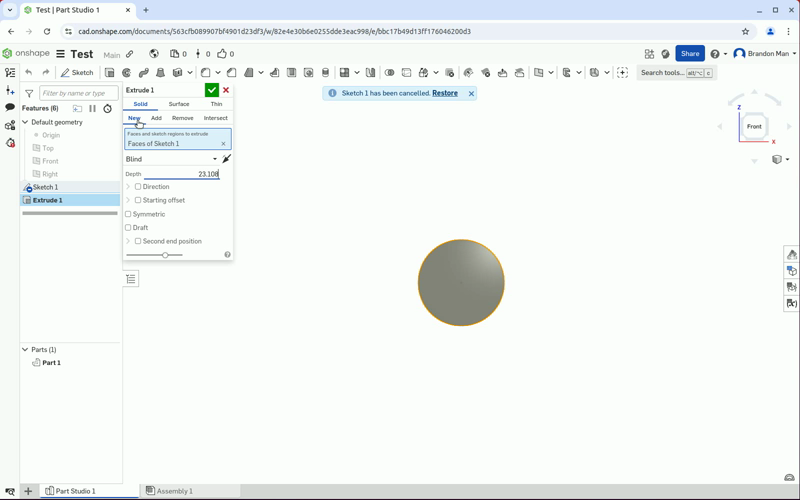
key(enter)
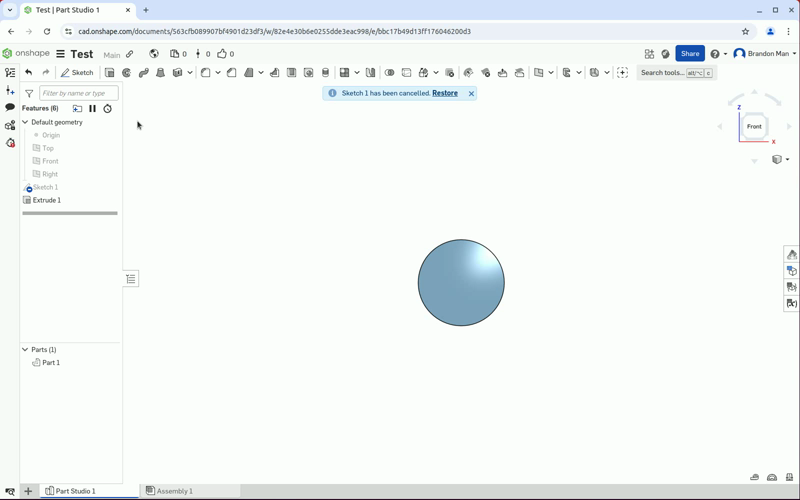
key(shift+h)
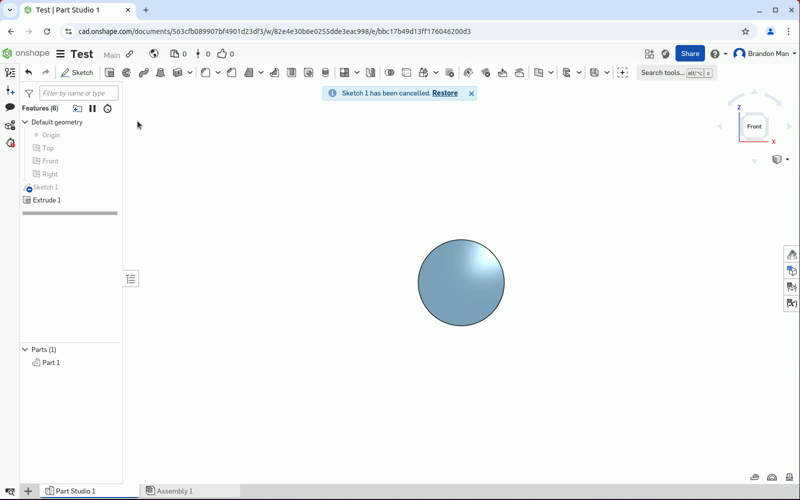
key(shift+h)
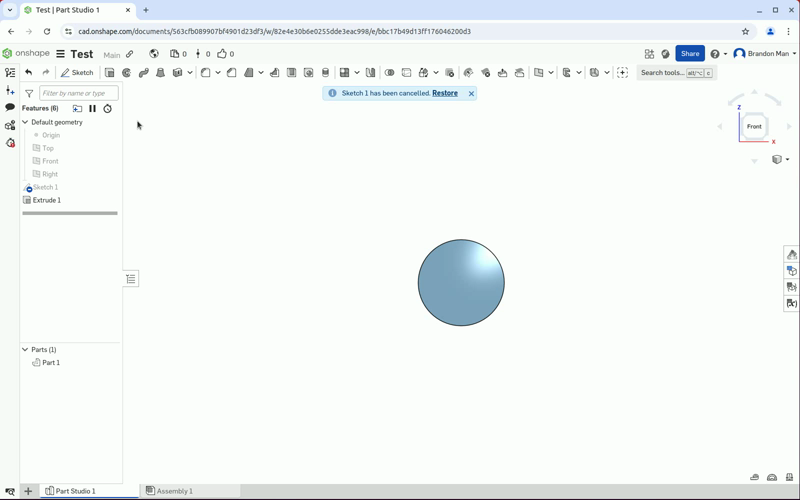
mouse_move(73, 189)
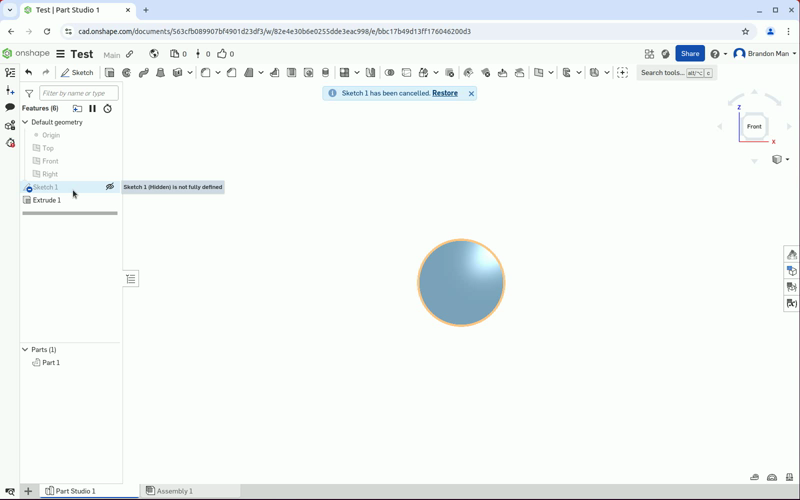
click(73, 189)
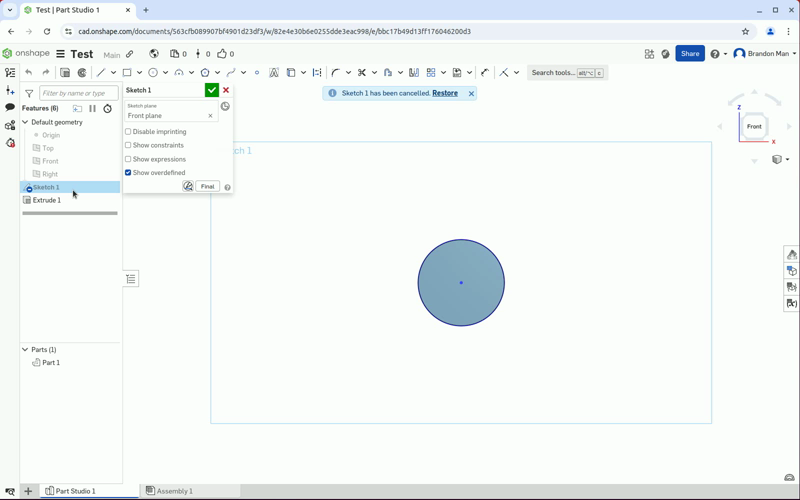
mouse_move(229, 92)
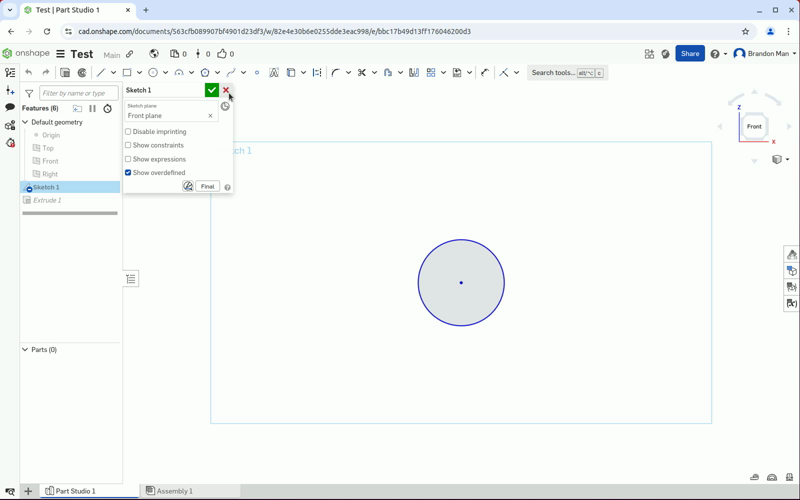
click(229, 92)
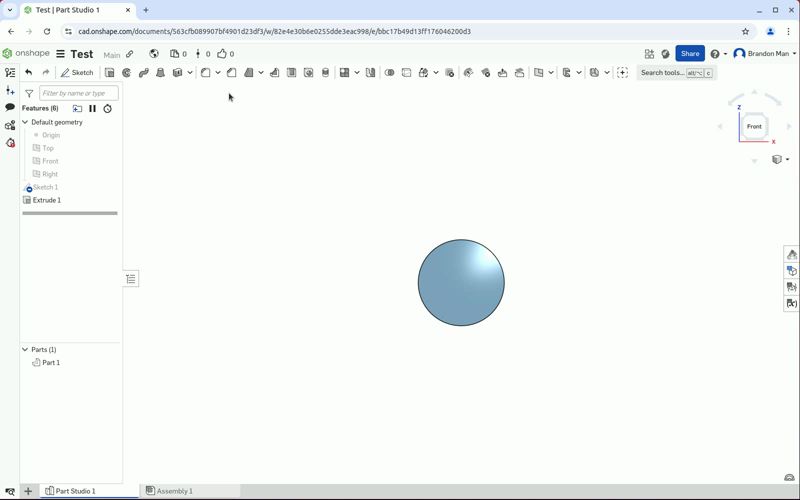
mouse_move(541, 75)
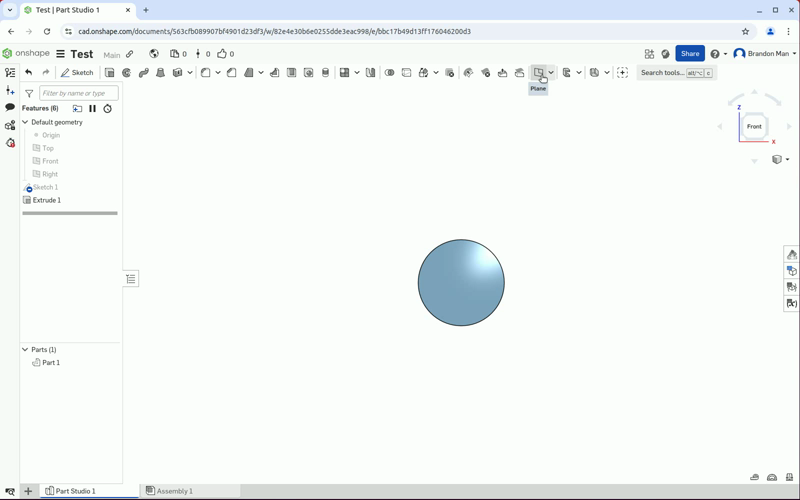
click(541, 75)
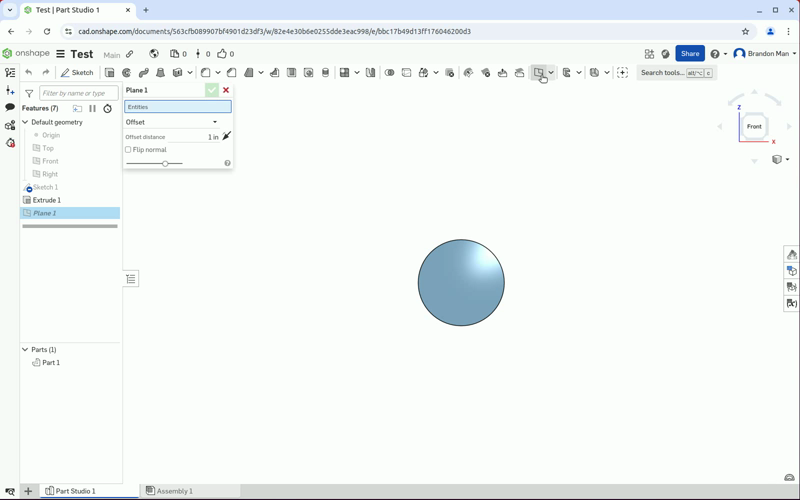
mouse_move(73, 163)
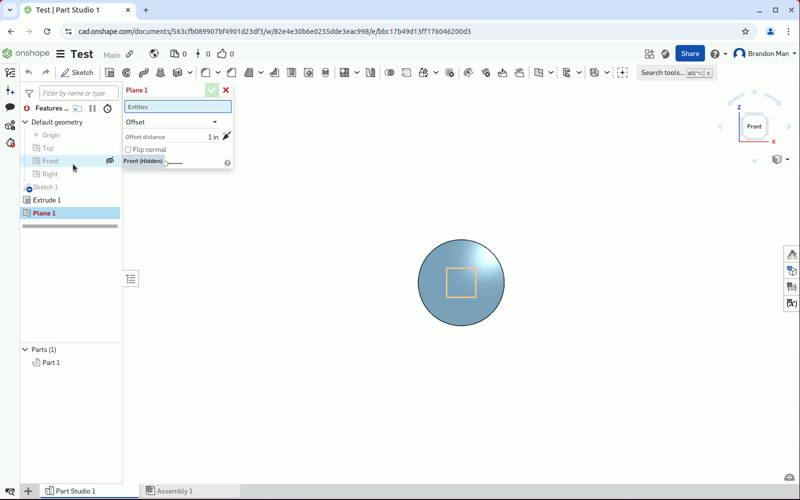
click(73, 163)
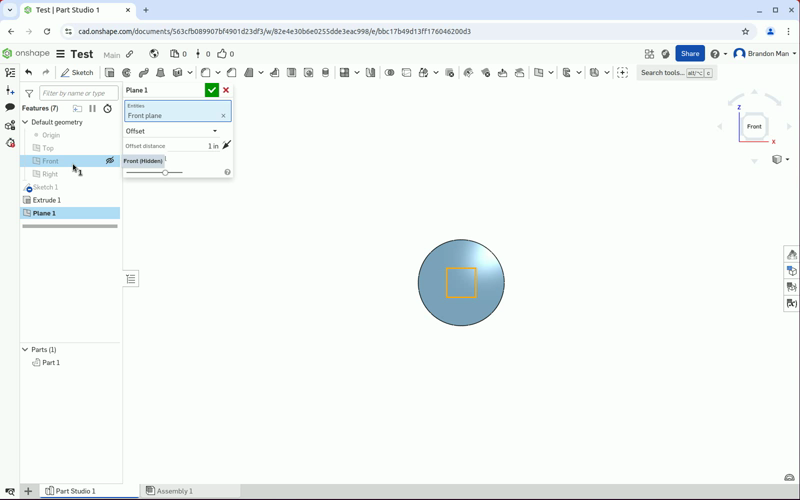
key(tab, 2)
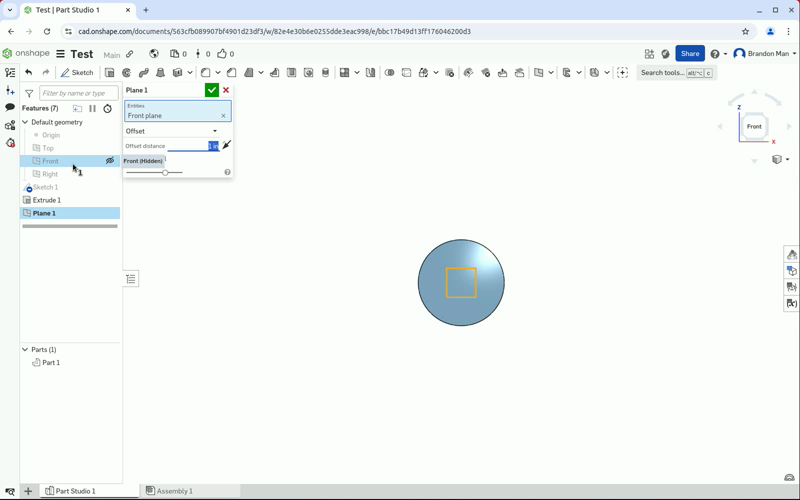
text(23.108)
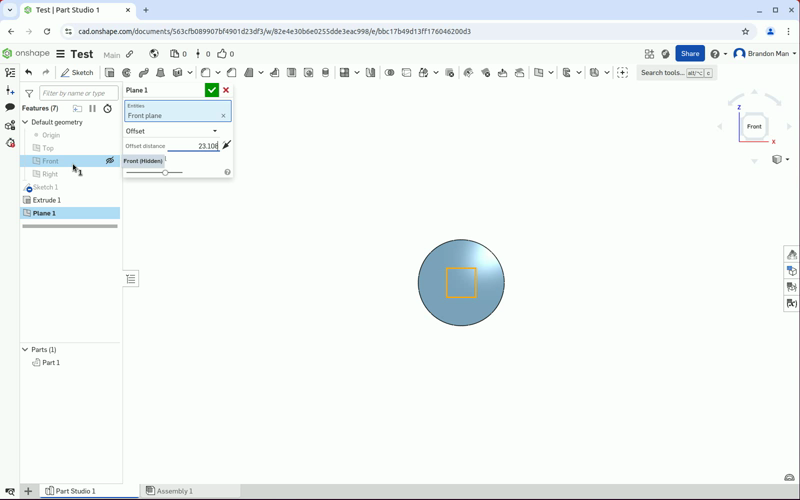
key(enter, 2)
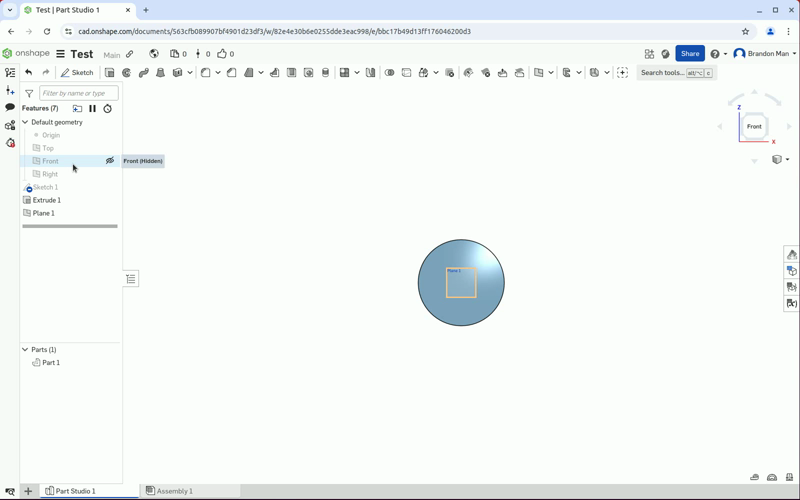
key(shift+s)
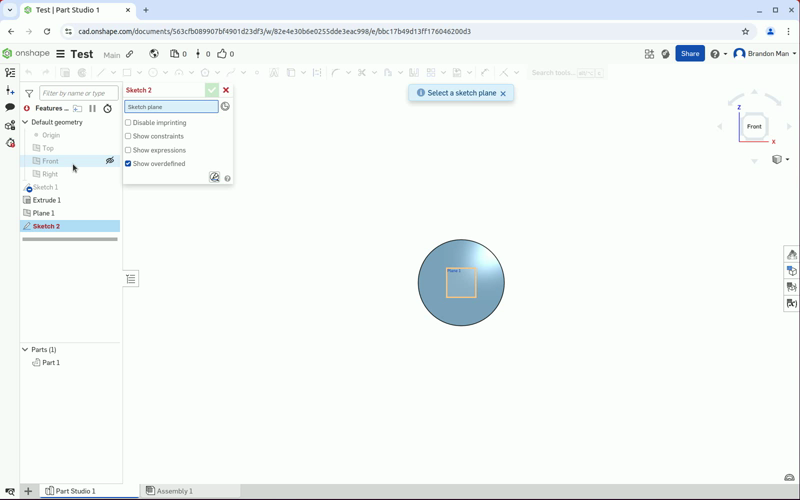
mouse_move(73, 215)
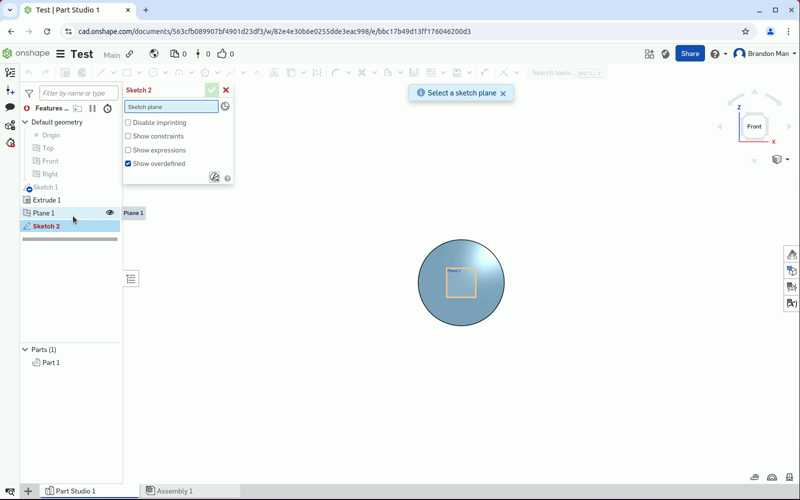
click(73, 215)
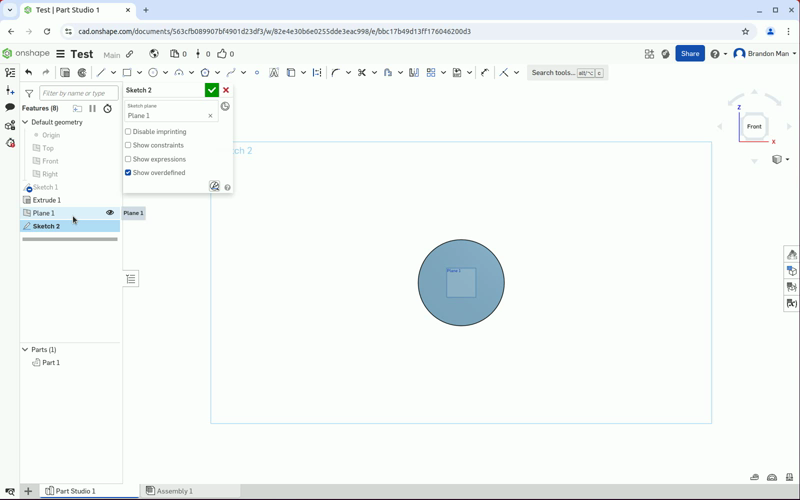
mouse_move(73, 352)
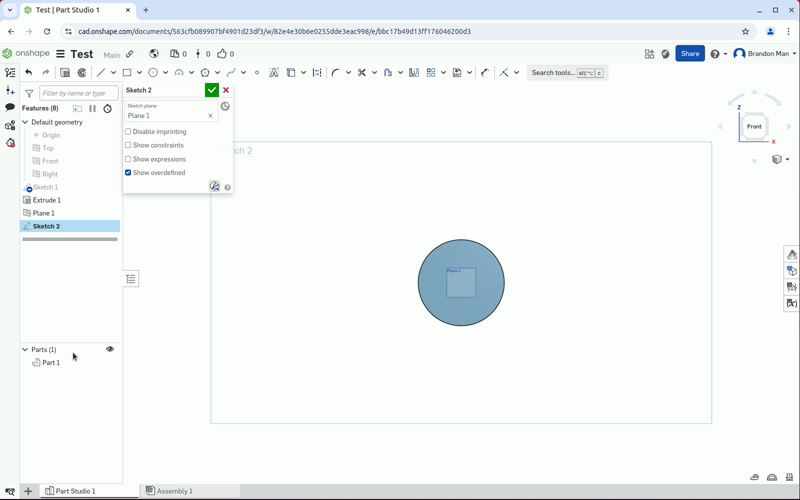
key(y)
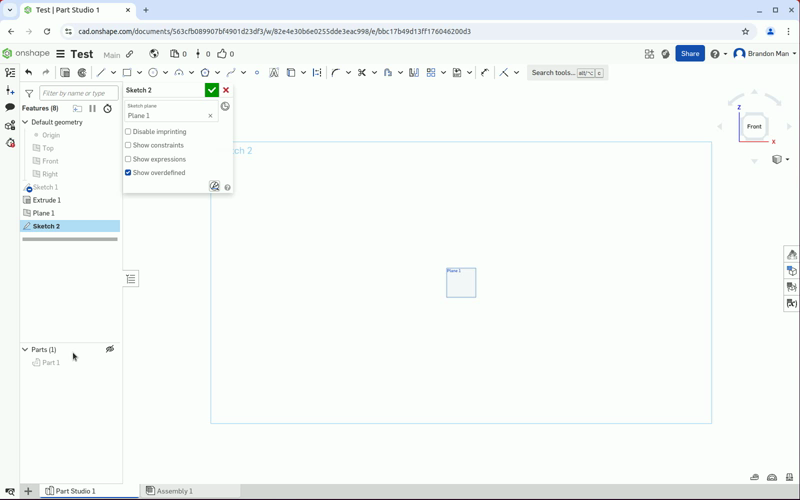
key(c)
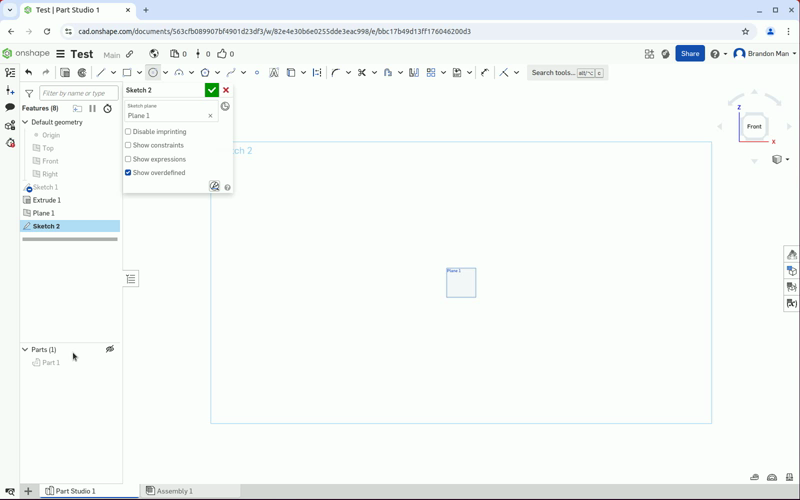
key_down(shift)
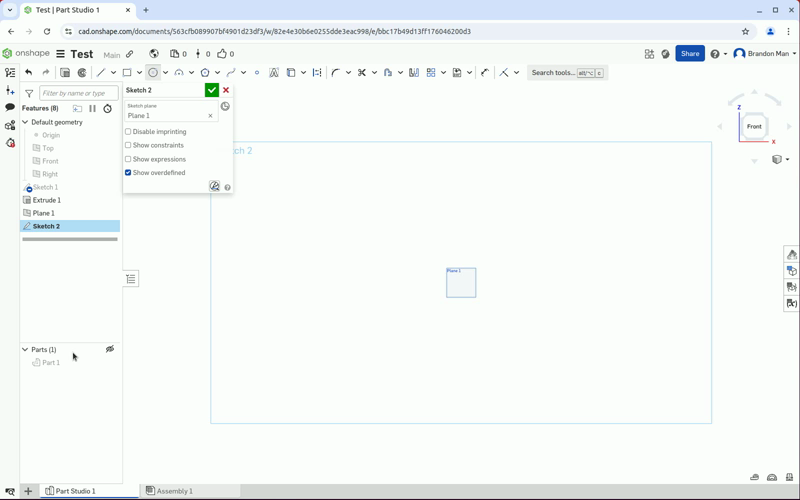
mouse_move(460, 282)
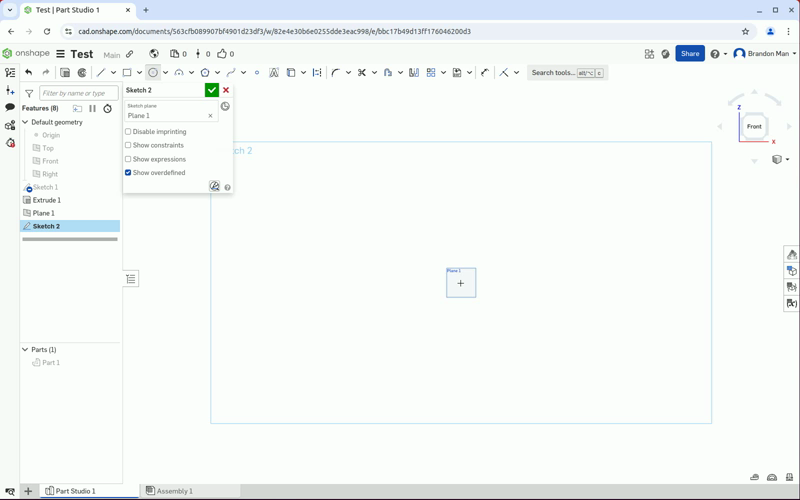
click(460, 282)
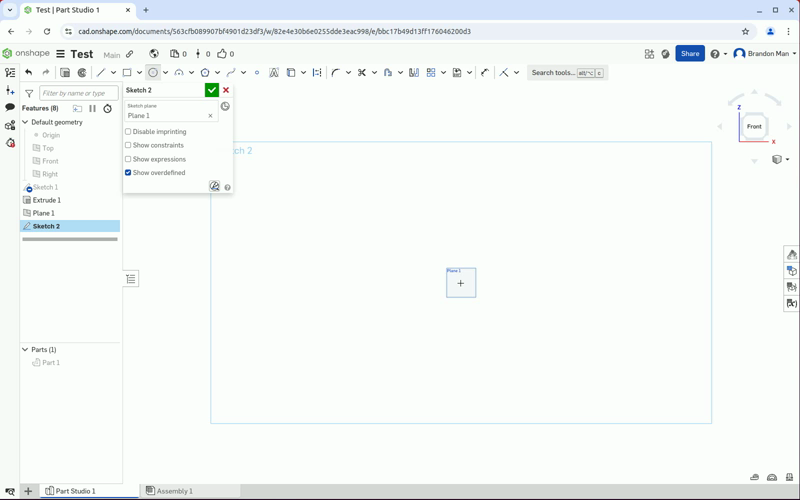
key_up(shift)
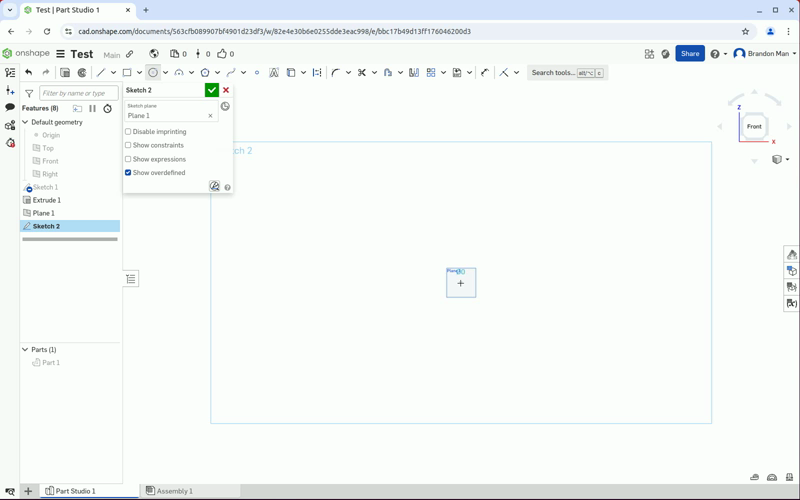
mouse_move(477, 282)
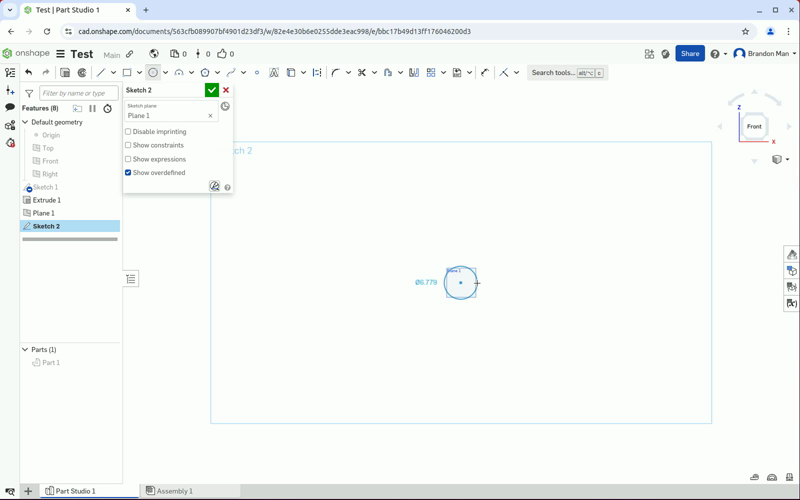
click(477, 282)
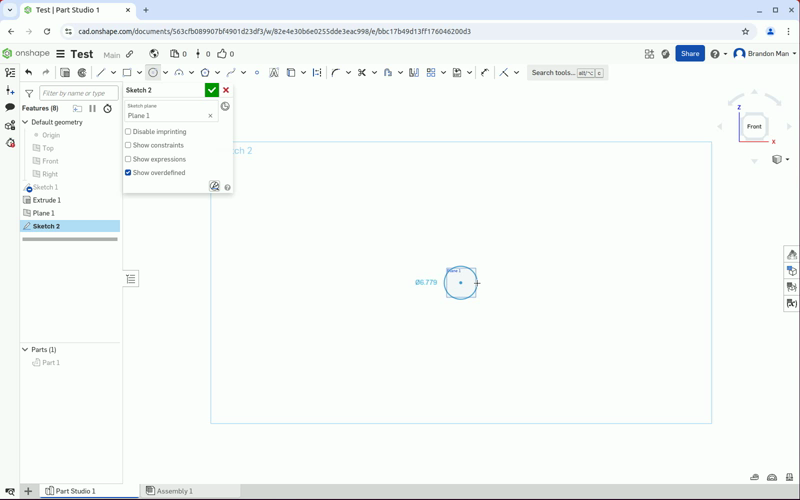
key(esc)
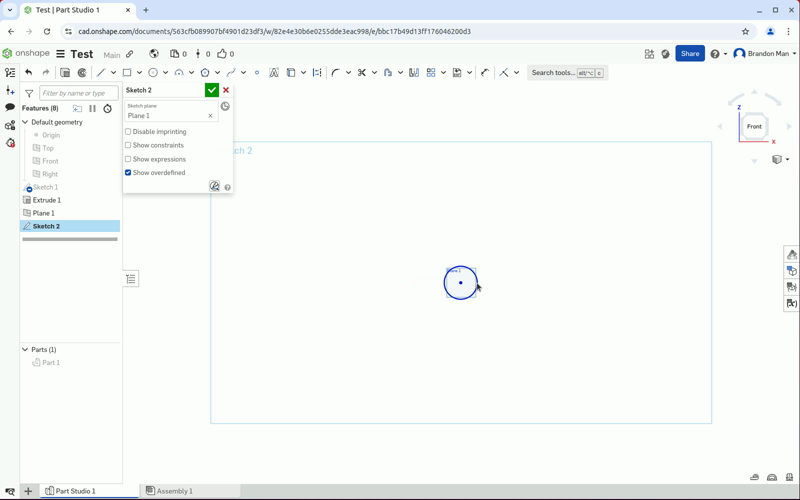
mouse_move(457, 295)
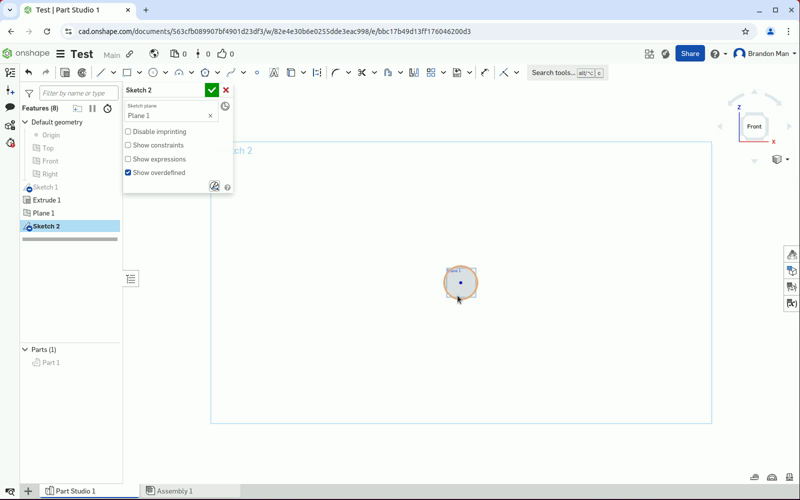
scroll(6)
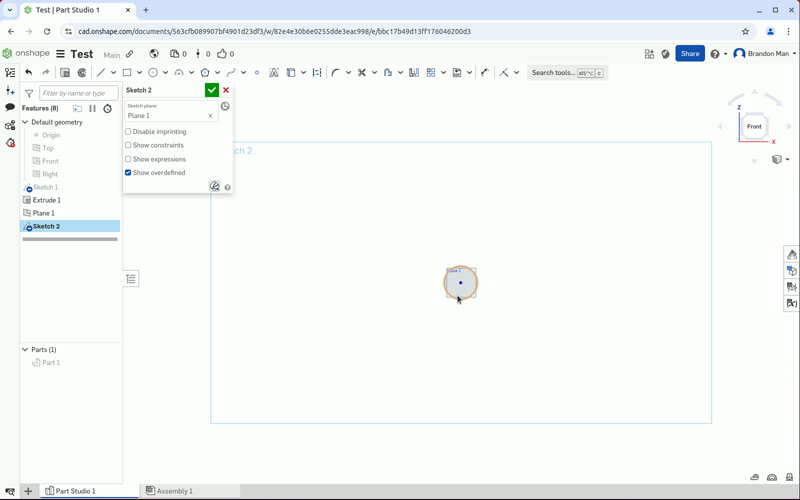
scroll(6)
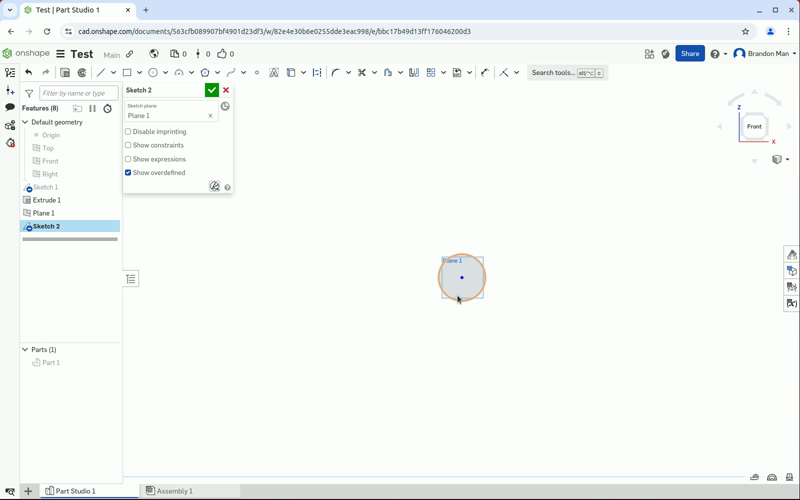
scroll(6)
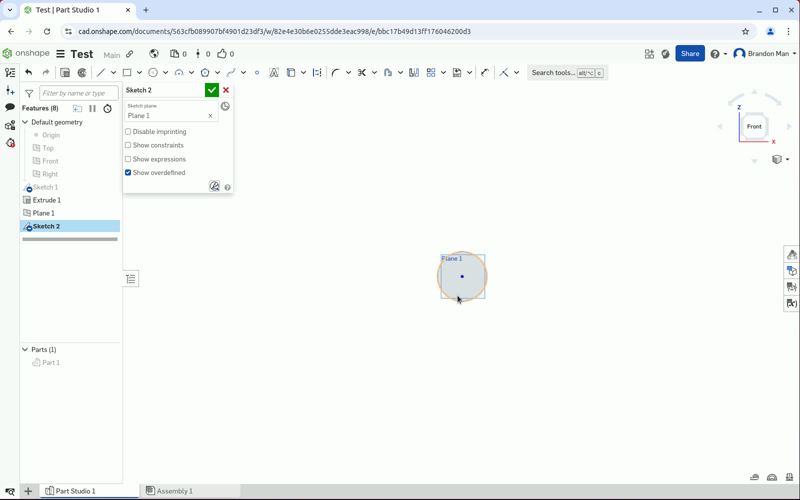
scroll(6)
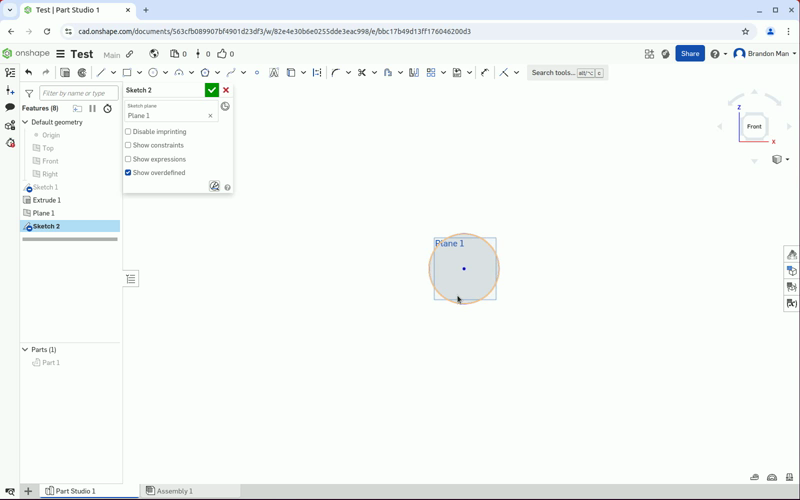
scroll(6)
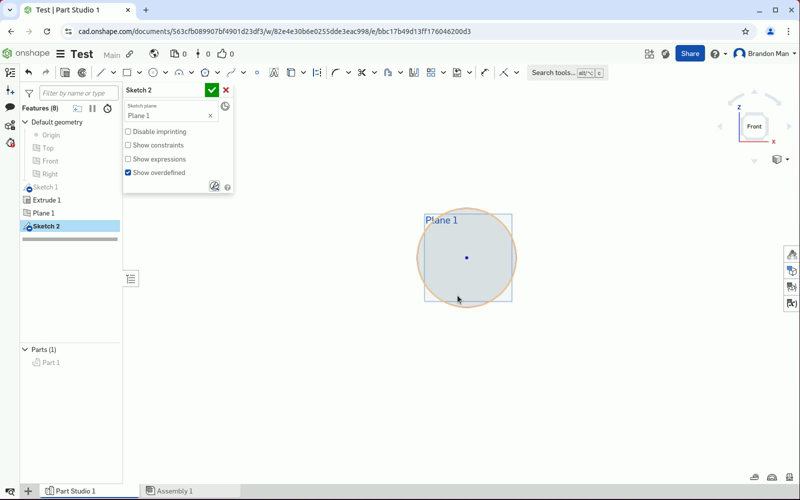
scroll(6)
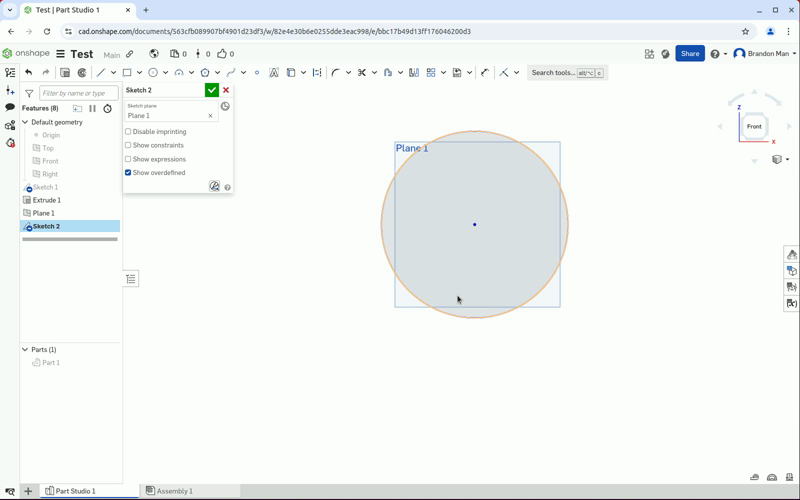
scroll(6)
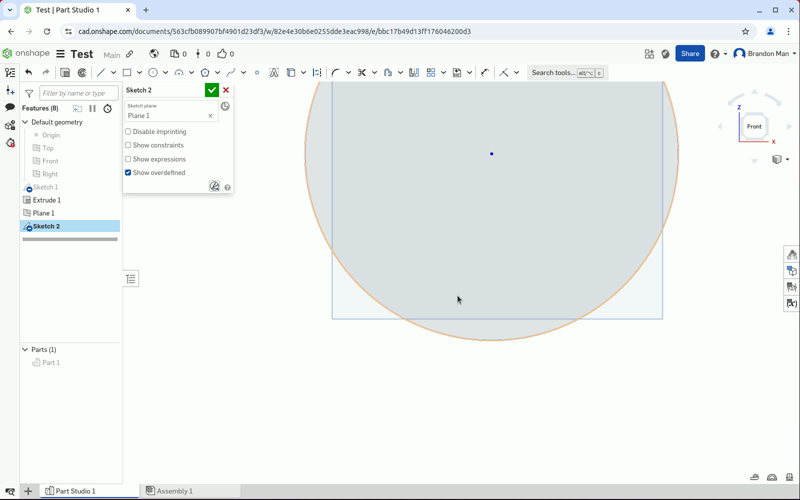
click(457, 295)
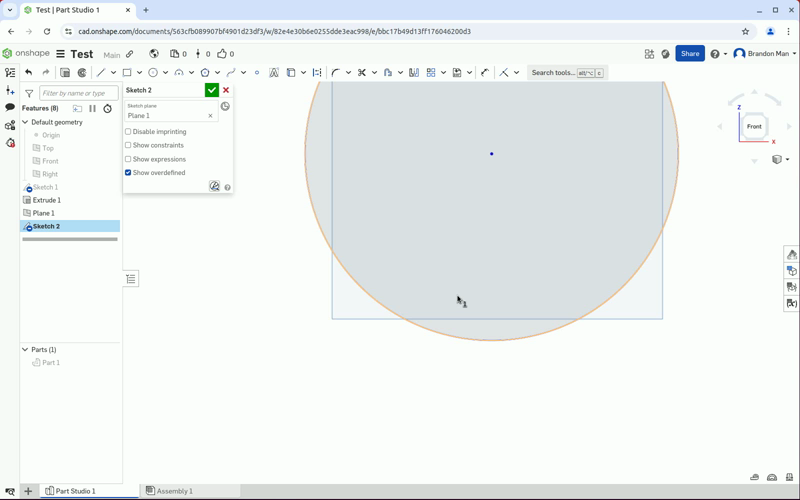
scroll(-6)
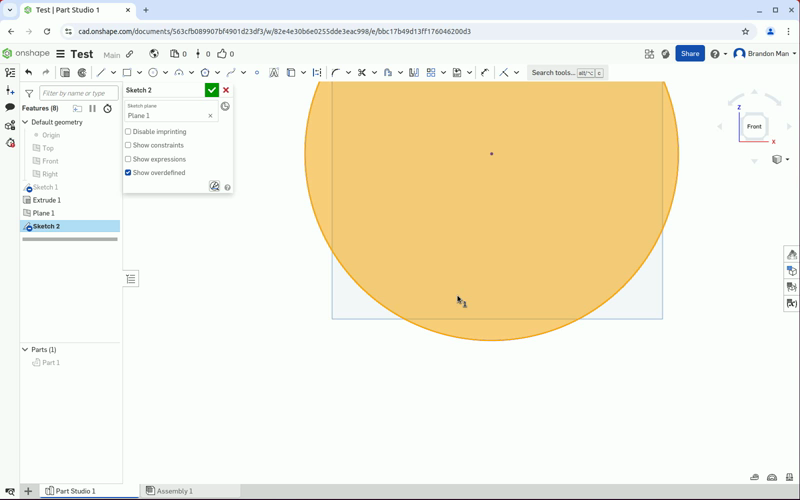
scroll(-6)
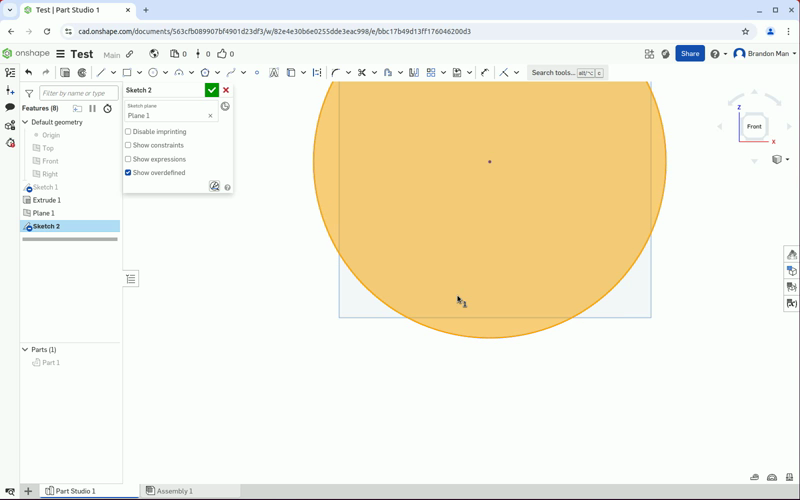
scroll(-6)
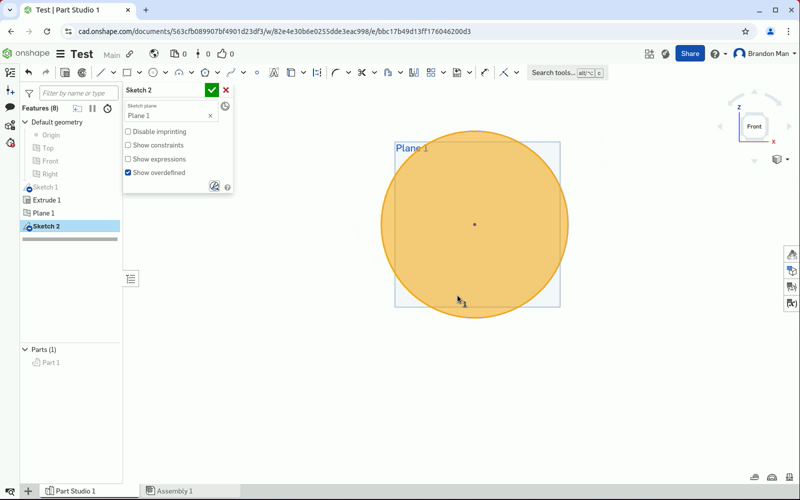
scroll(-6)
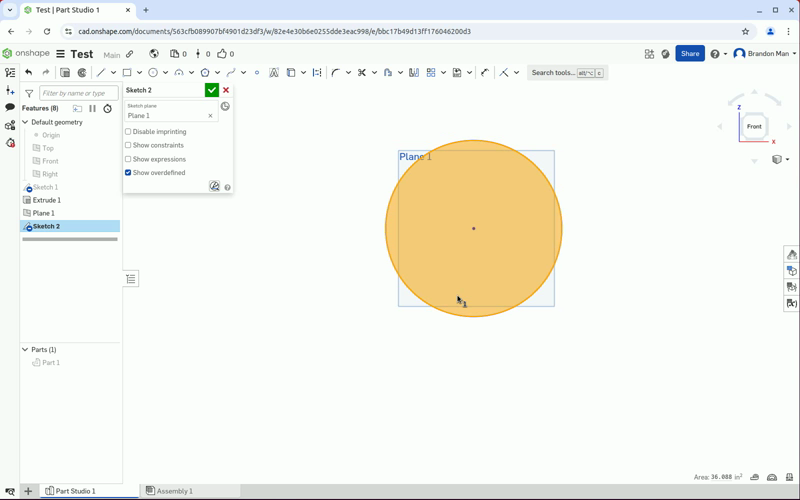
scroll(-6)
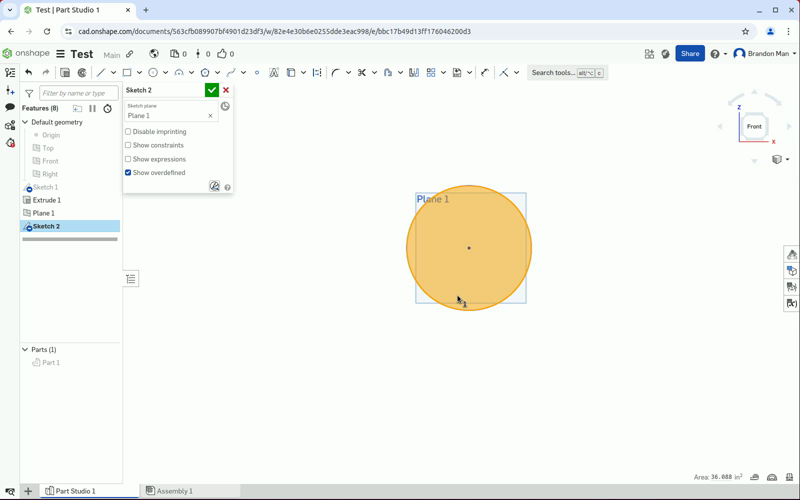
scroll(-6)
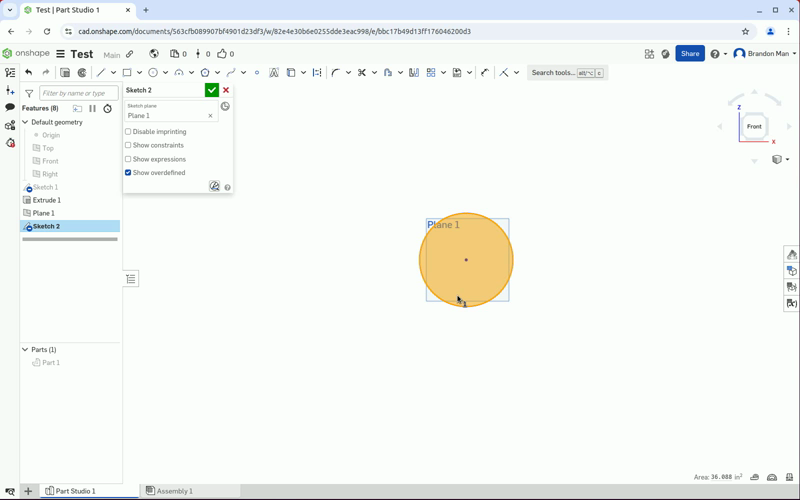
scroll(-6)
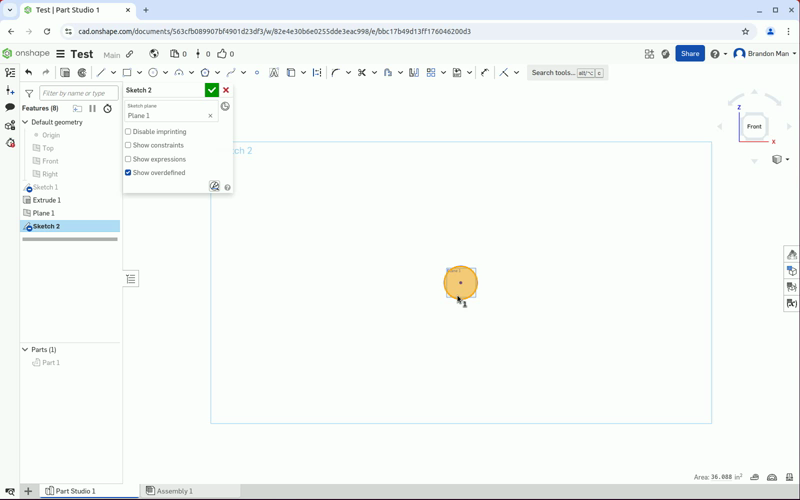
mouse_move(73, 352)
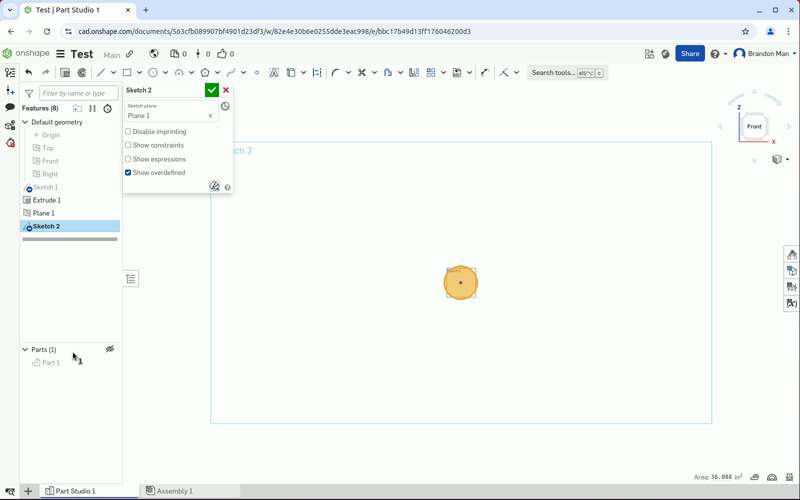
key(shift+y)
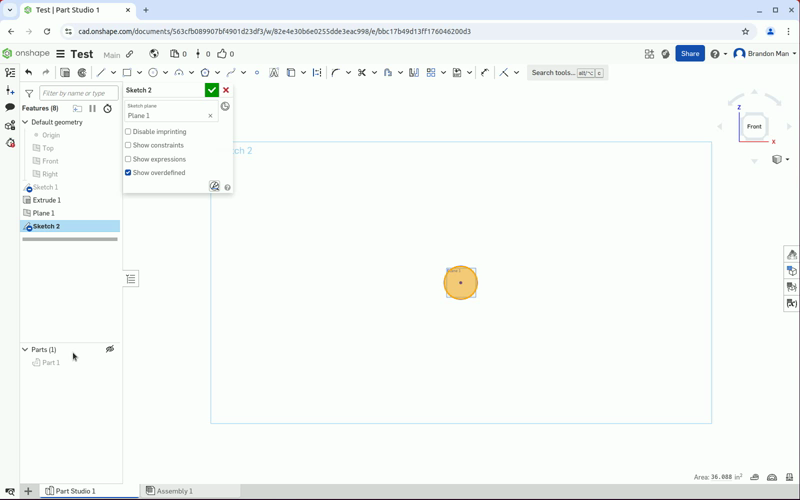
key(shift+e)
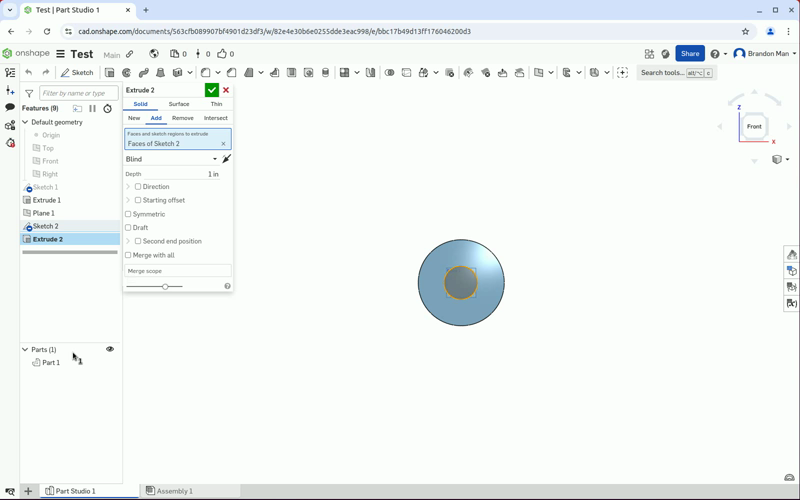
mouse_move(143, 106)
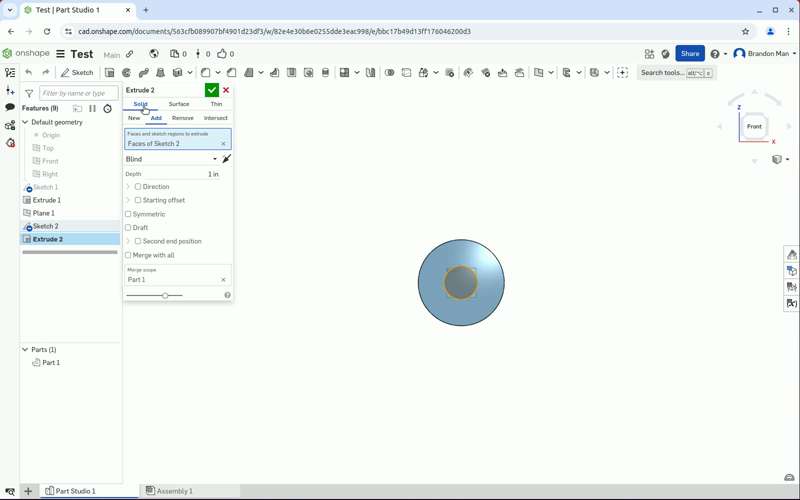
click(143, 106)
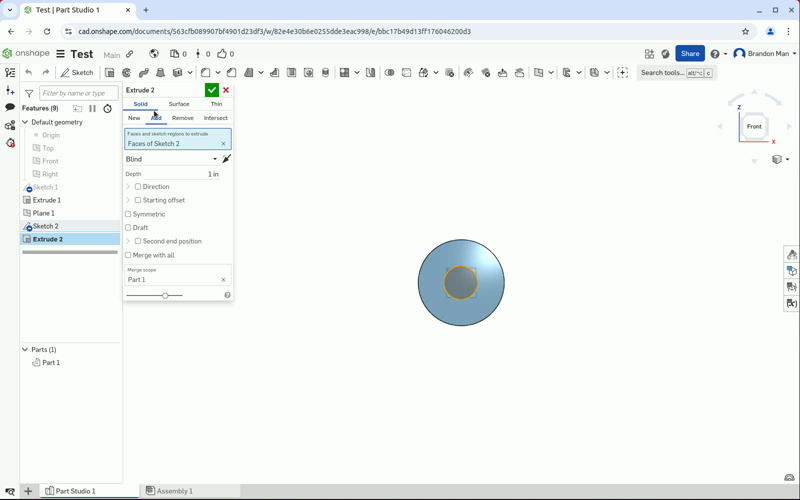
mouse_move(186, 120)
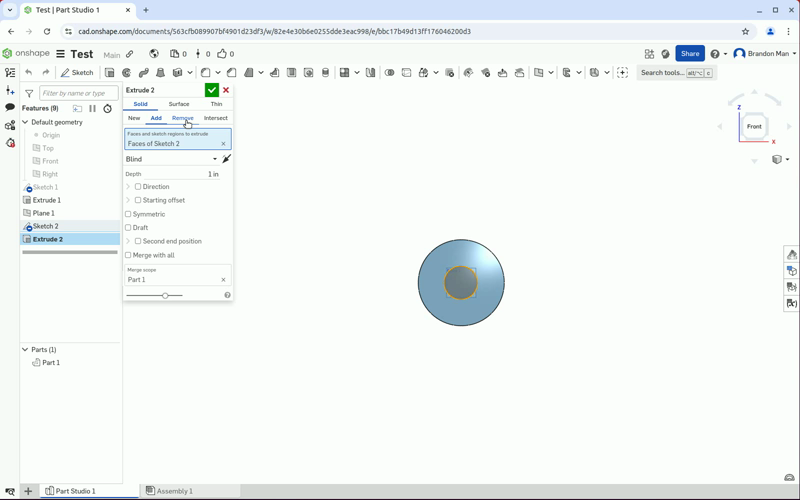
click(186, 120)
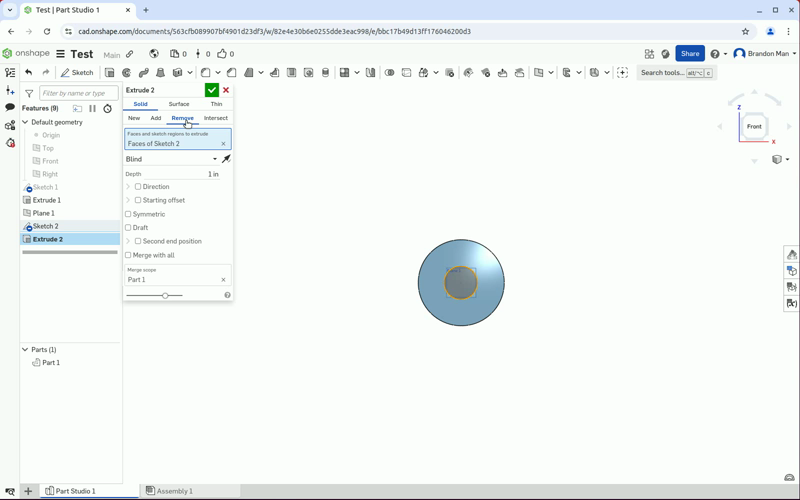
key(tab, 4)
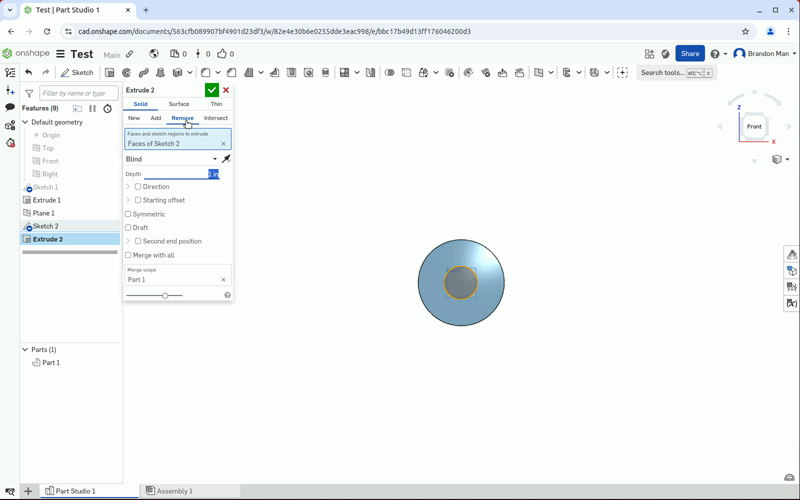
text(11.554)
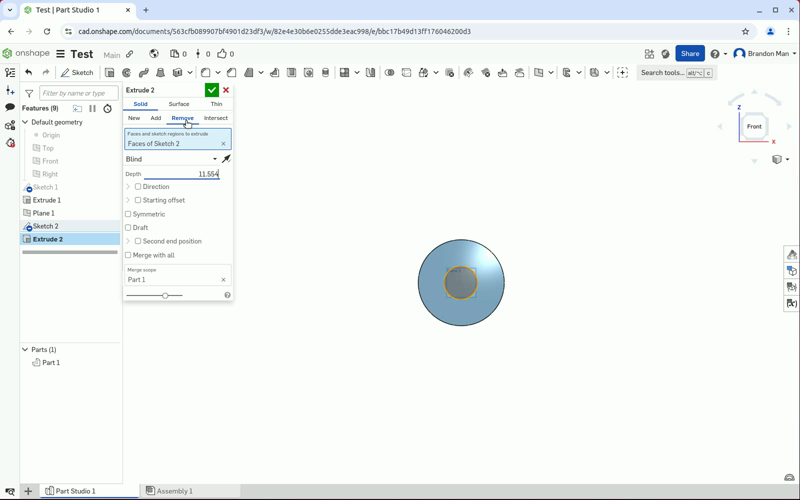
key(tab, 6)
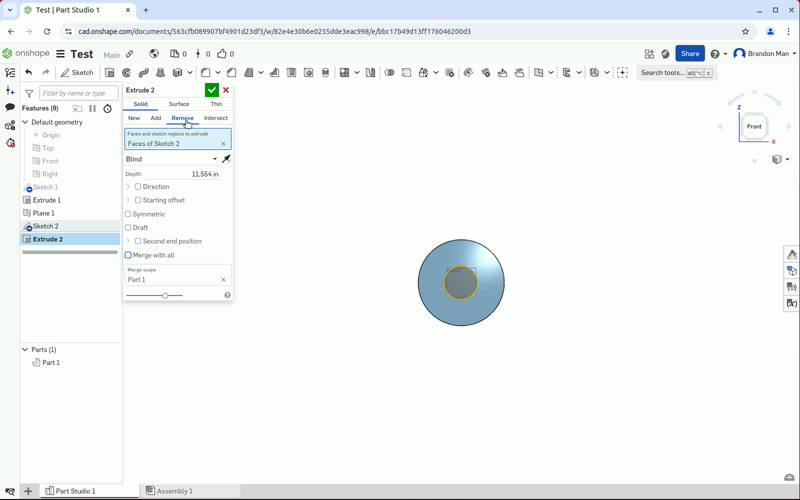
key(space)
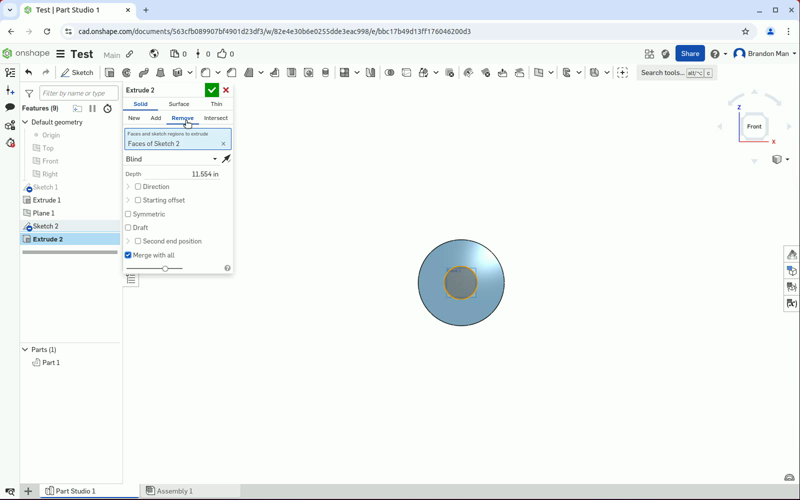
key(enter)
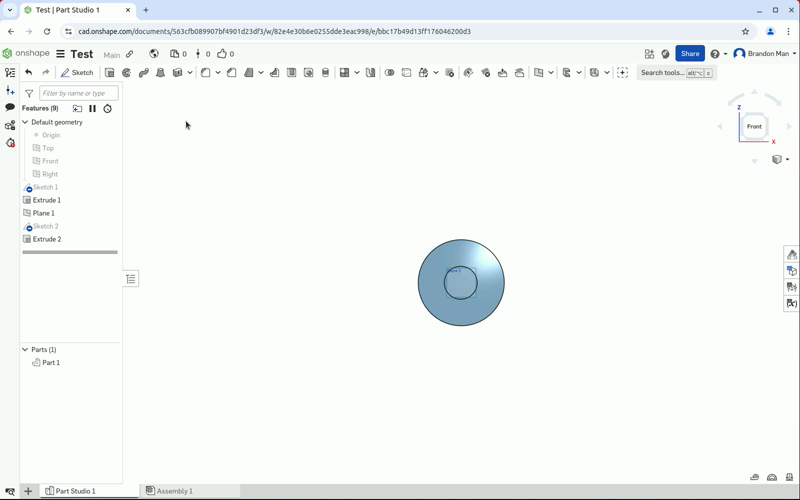
key(shift+h)
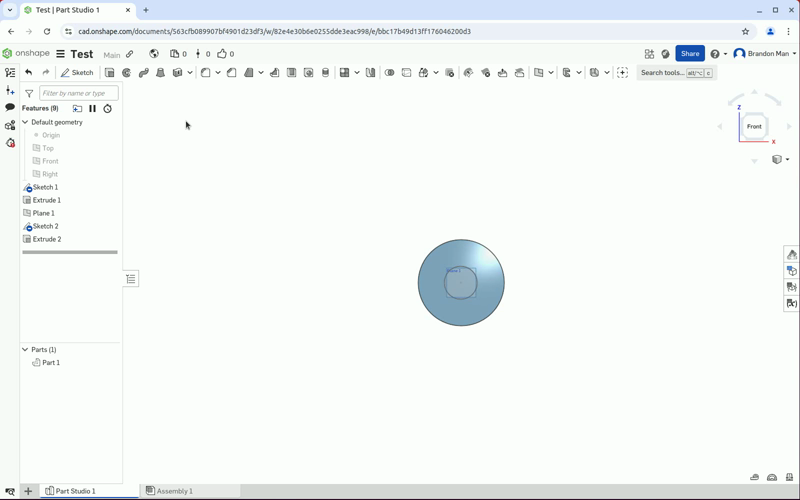
key(shift+h)
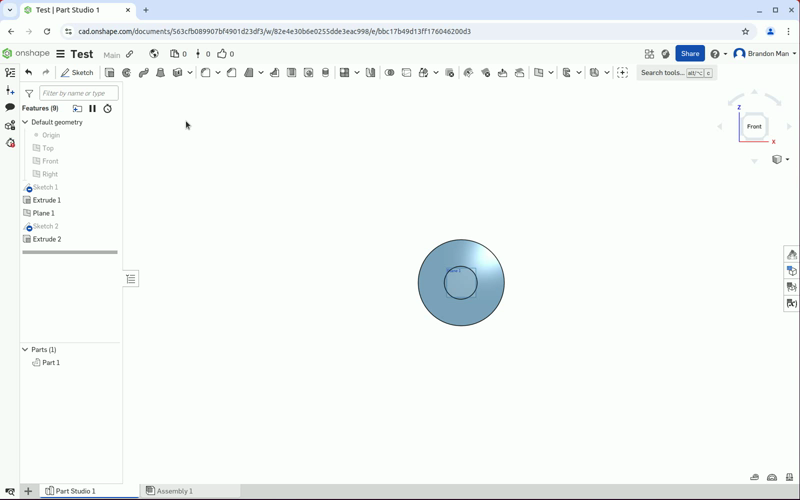
mouse_move(73, 189)
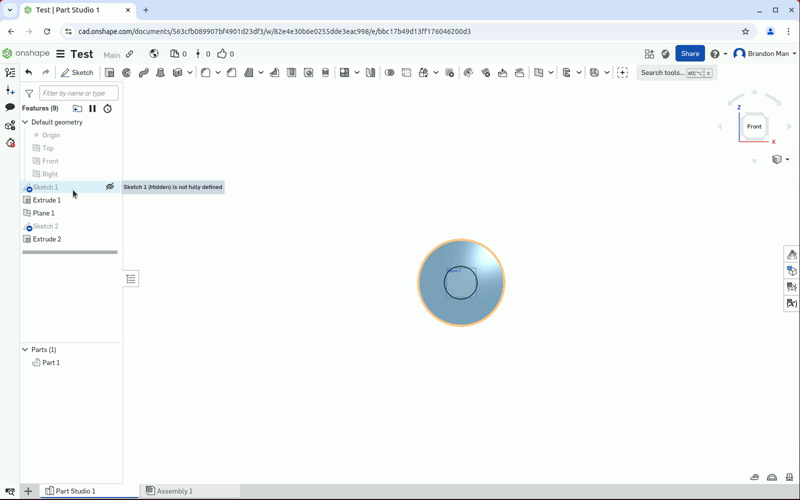
click(73, 189)
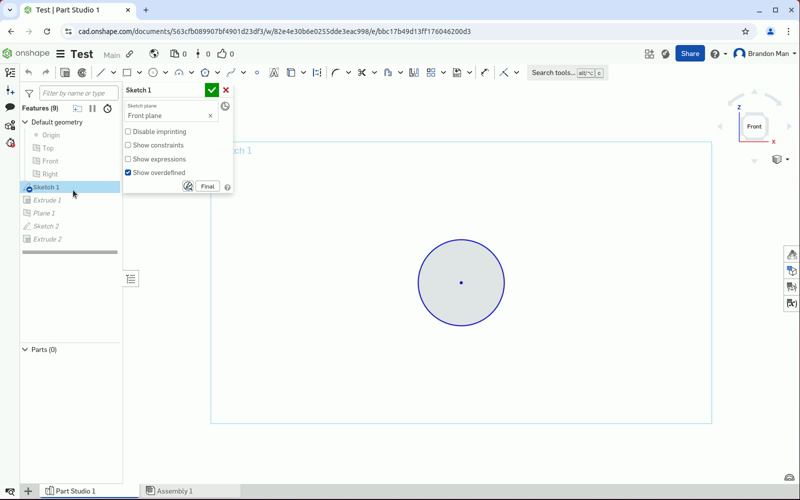
mouse_move(229, 92)
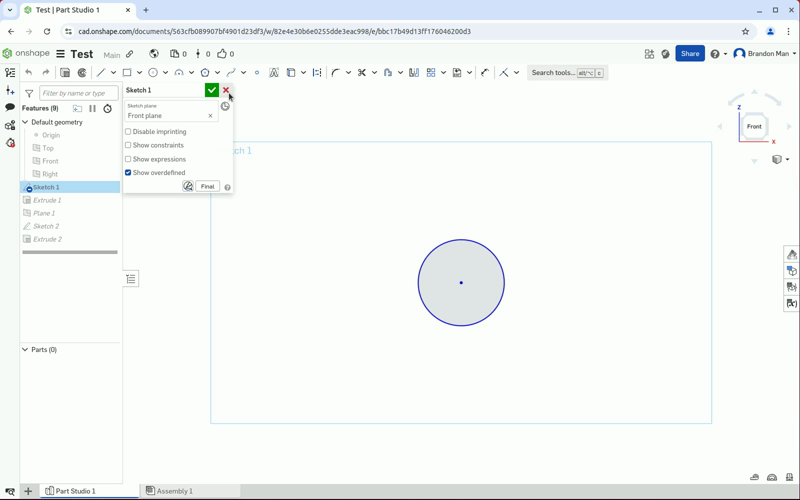
click(229, 92)
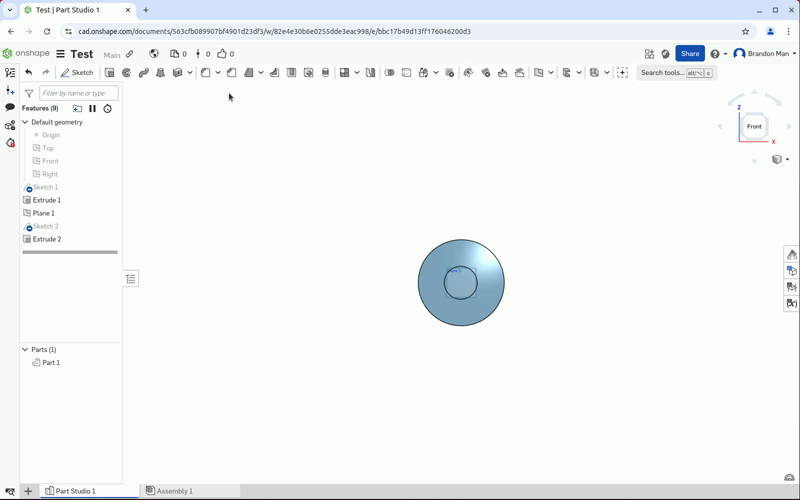
mouse_move(73, 352)
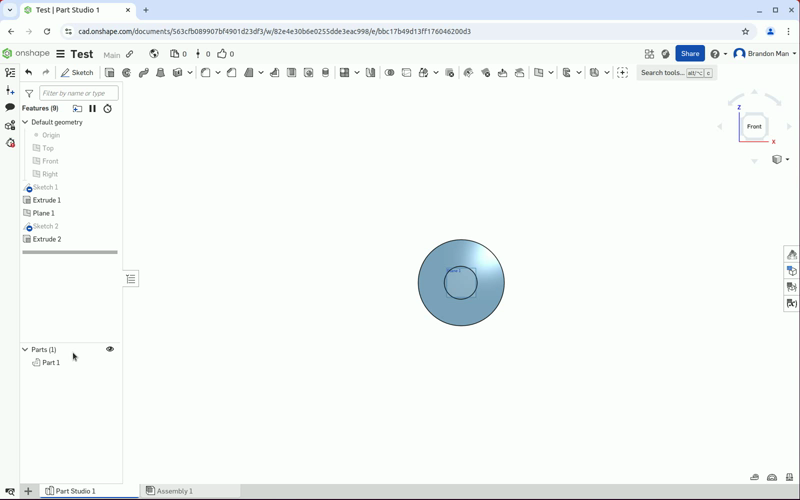
key(y)
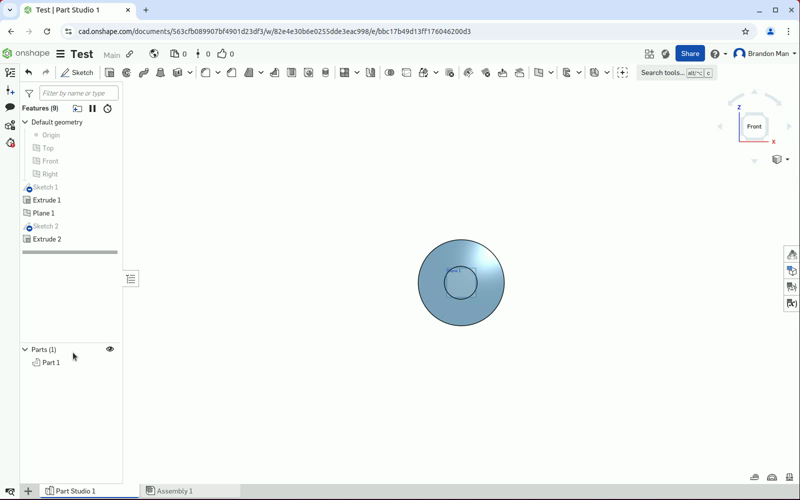
key(shift+p)
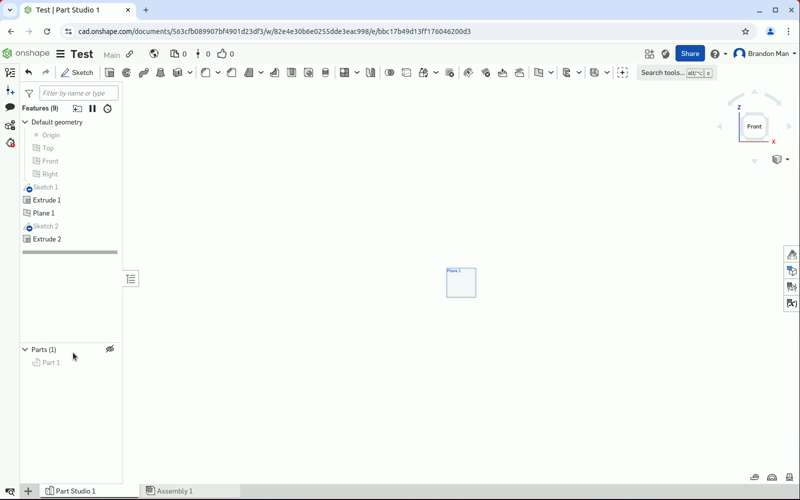
key(space)
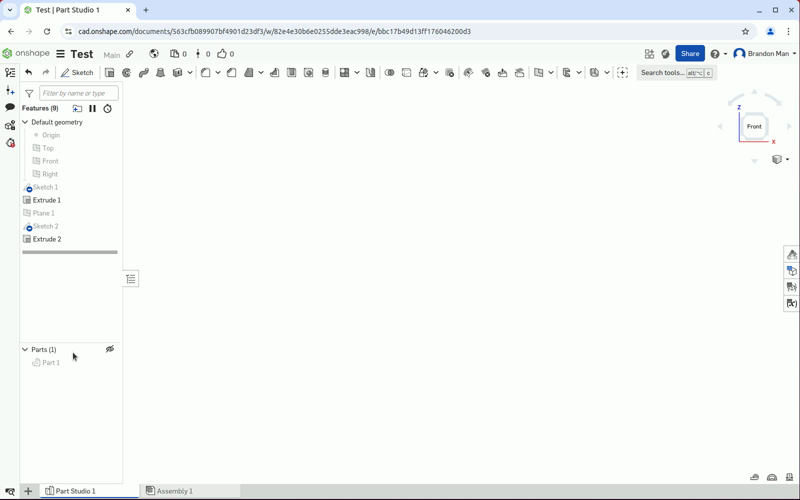
key_down(shift)
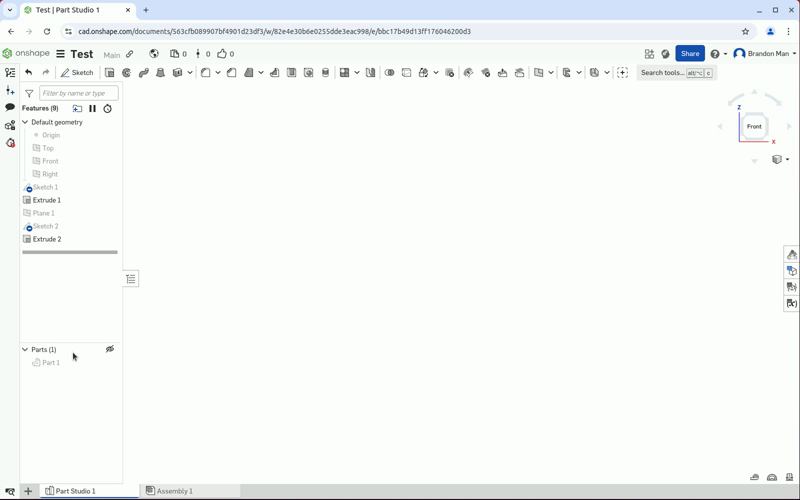
key(left)
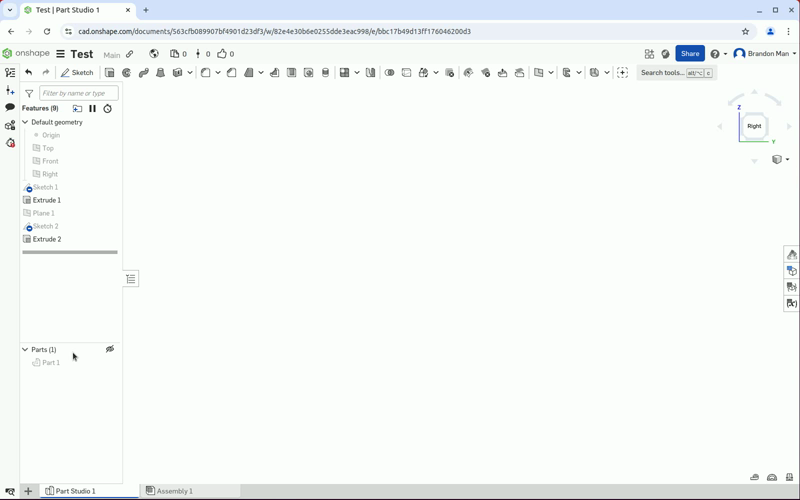
key_up(shift)
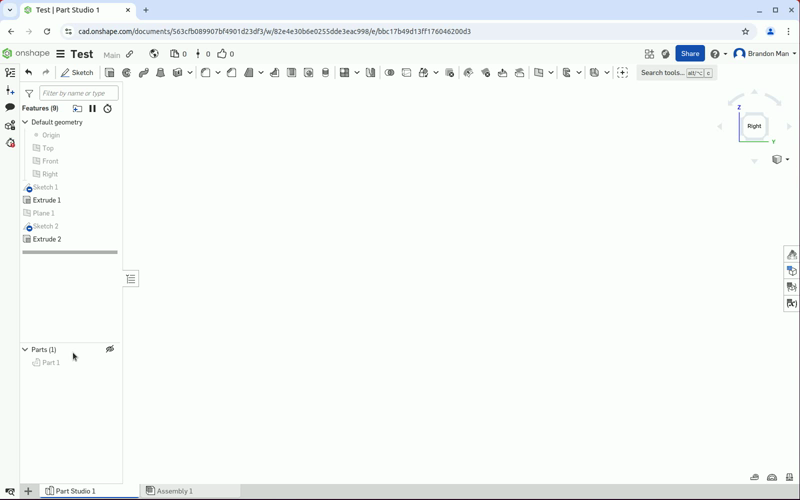
mouse_move(73, 352)
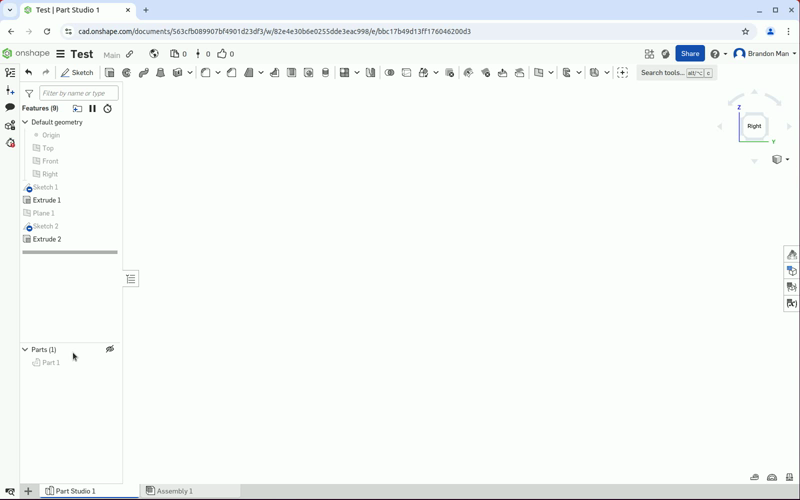
key(shift+y)
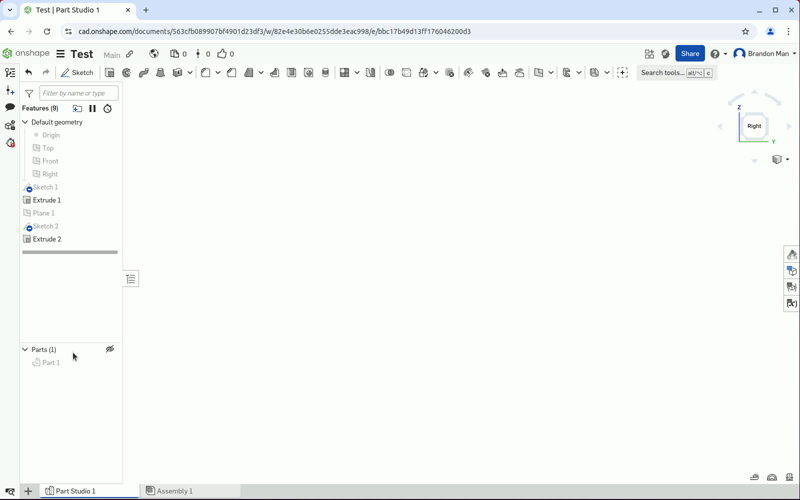
key(shift+s)
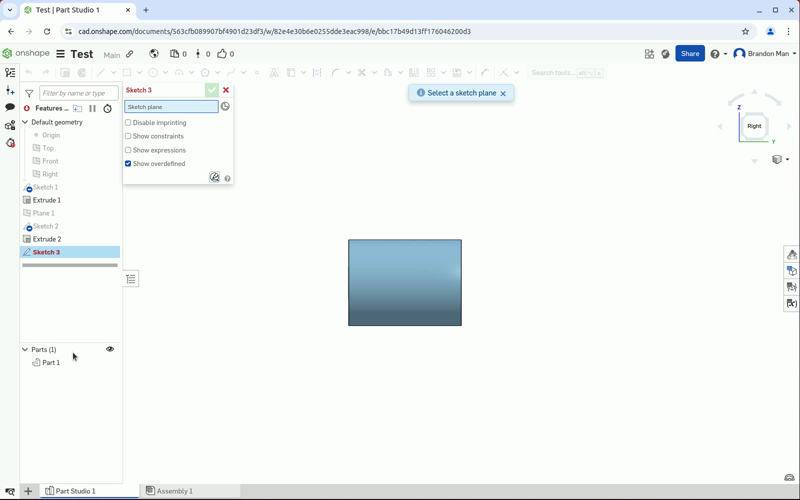
mouse_move(73, 176)
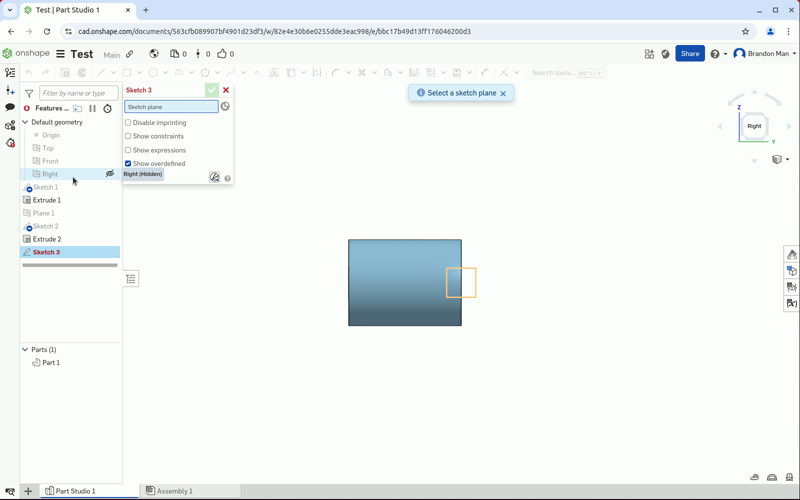
click(73, 176)
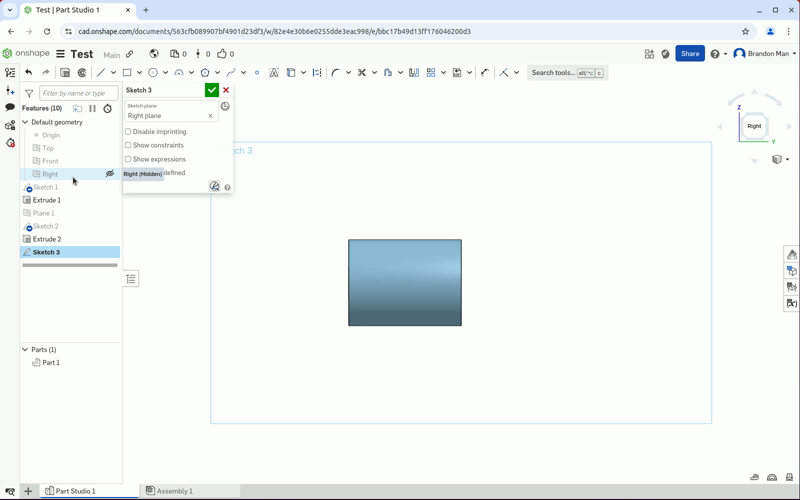
mouse_move(73, 352)
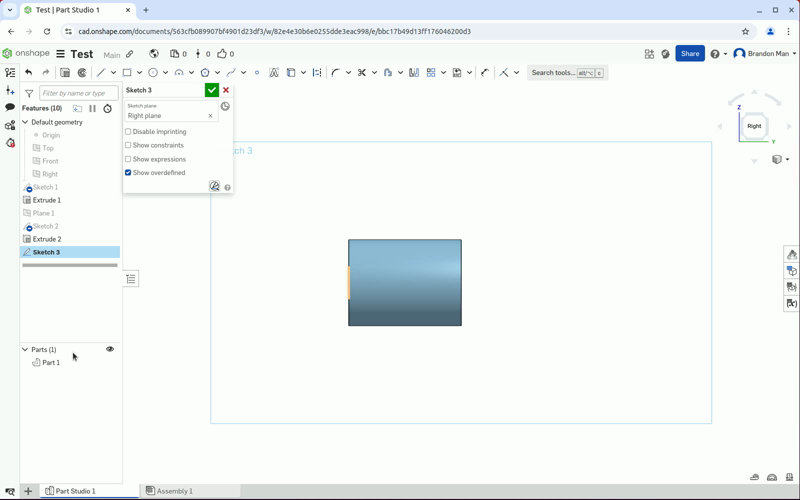
key(y)
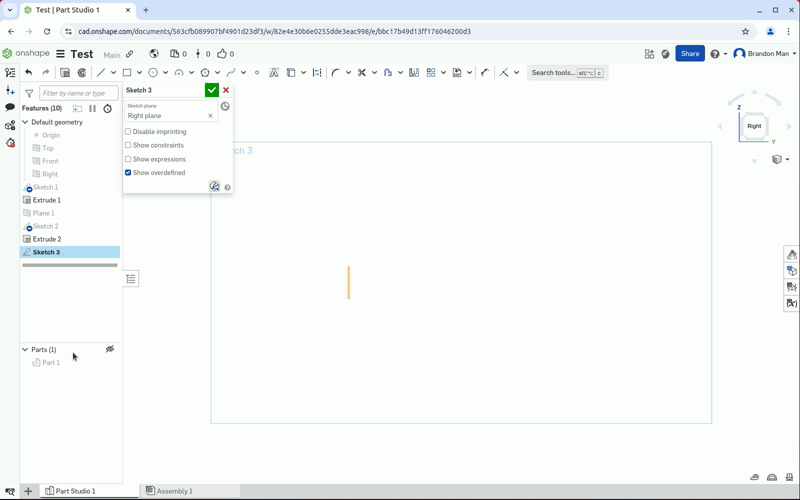
key(l)
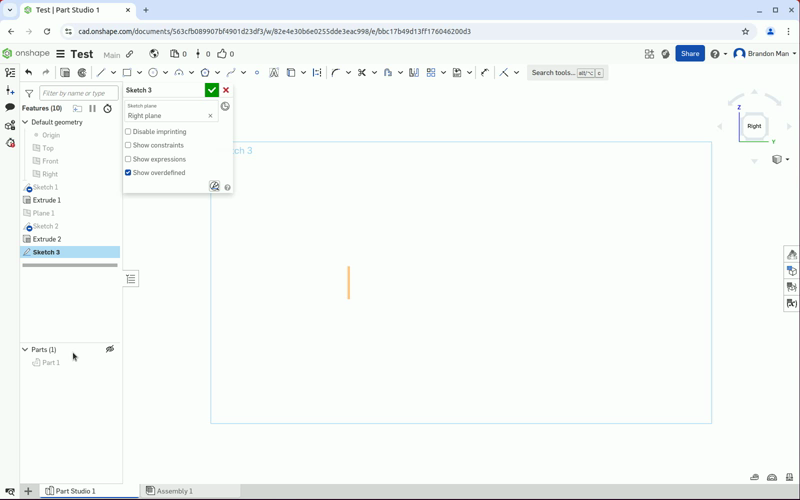
key_down(shift)
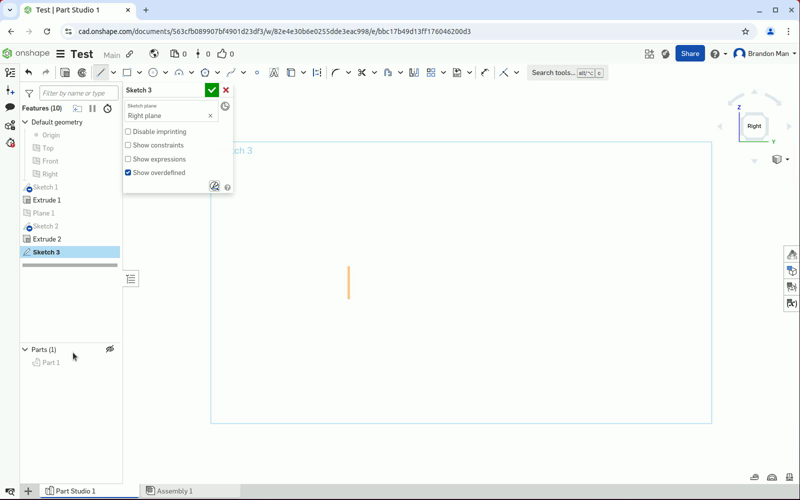
mouse_move(353, 292)
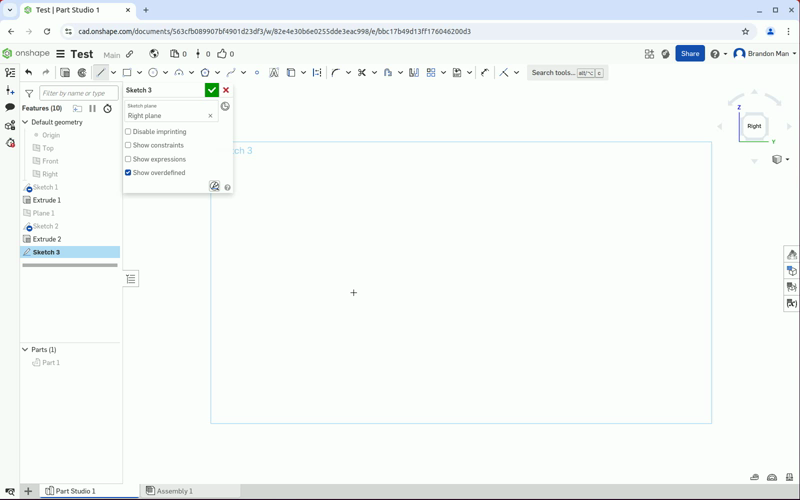
click(353, 292)
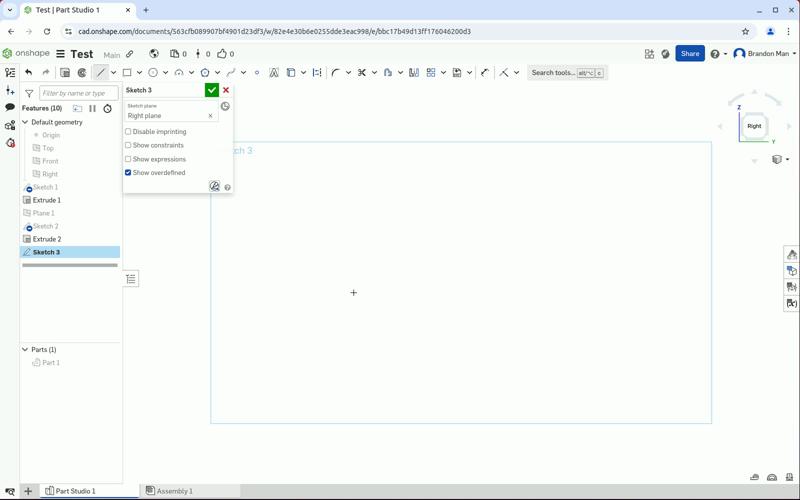
key_up(shift)
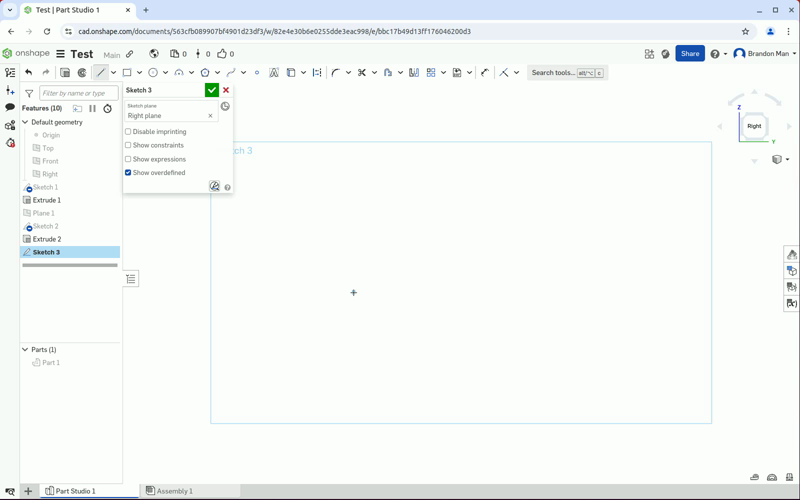
key_down(shift)
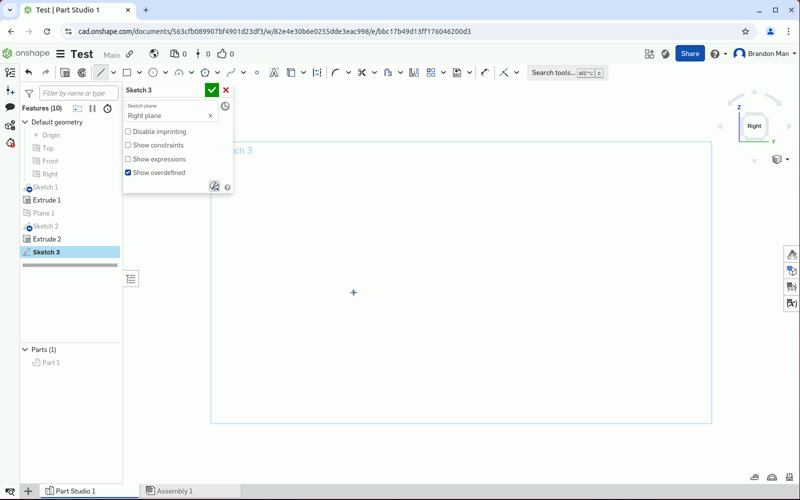
mouse_move(383, 292)
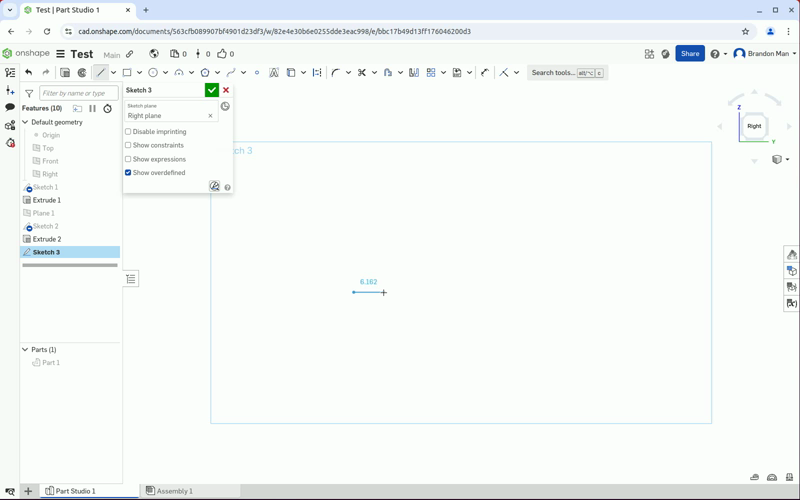
mouse_move(366, 292)
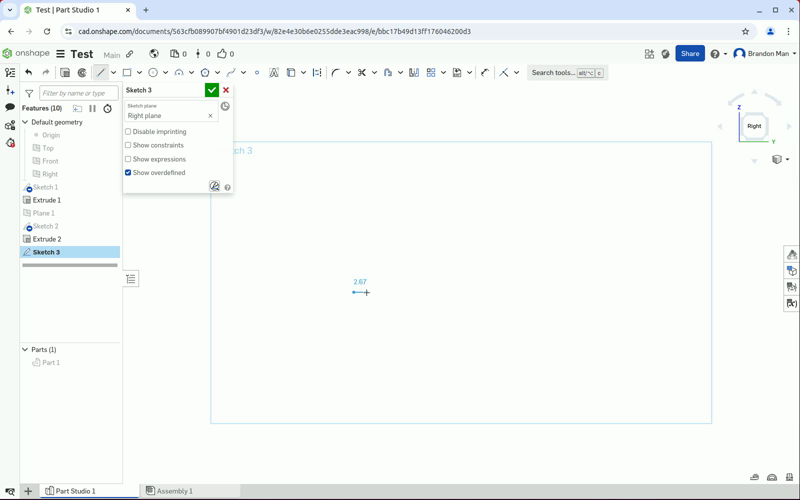
click(366, 292)
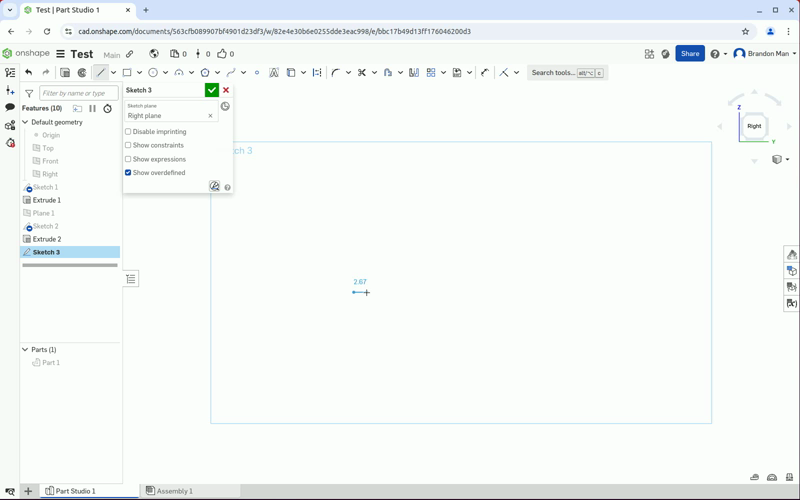
key_up(shift)
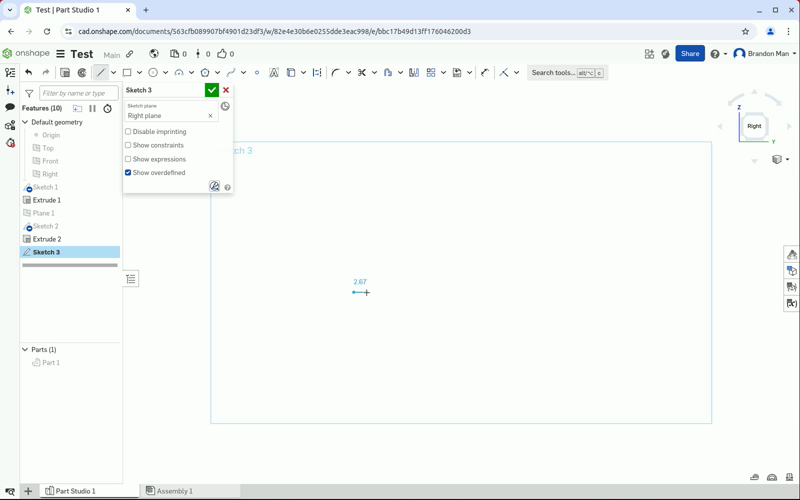
key_down(shift)
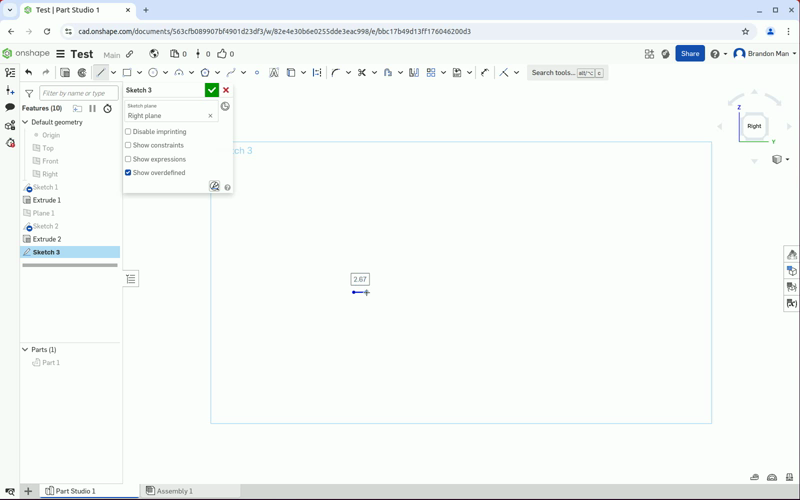
mouse_move(396, 292)
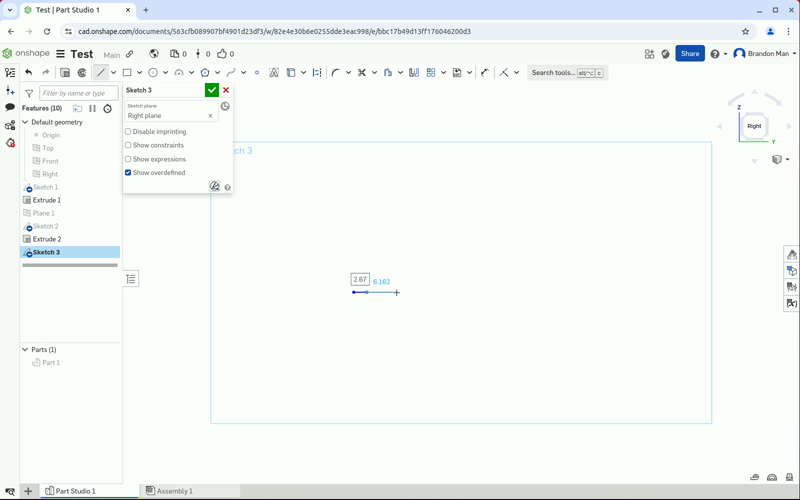
mouse_move(366, 273)
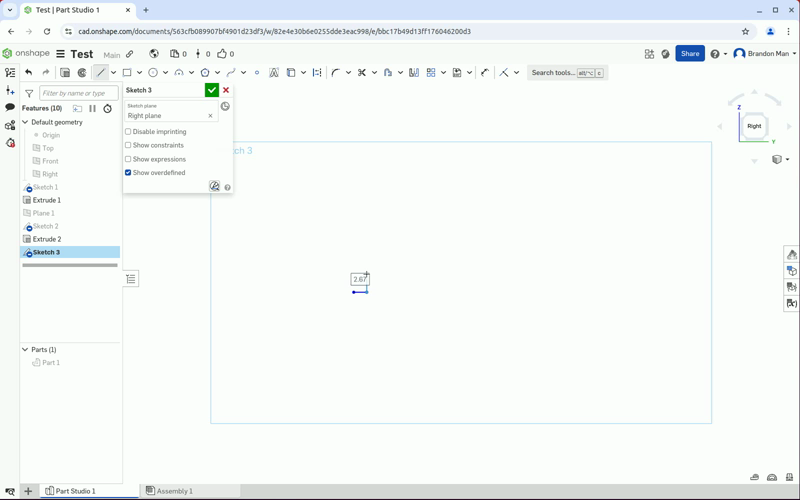
click(366, 273)
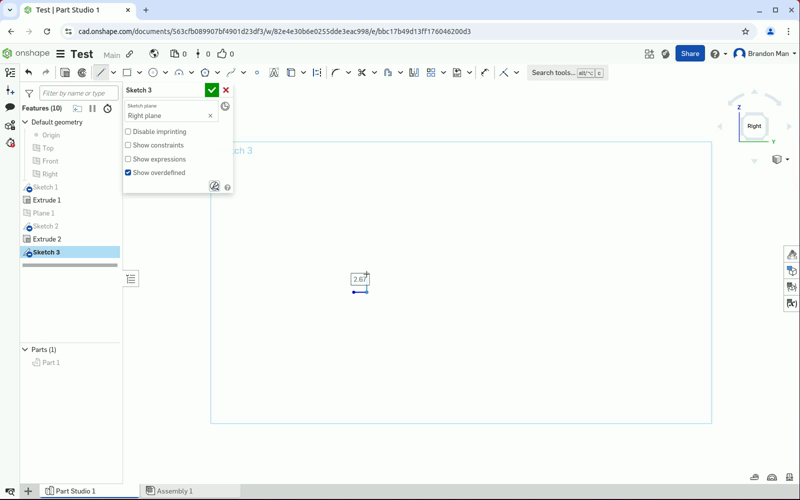
key_up(shift)
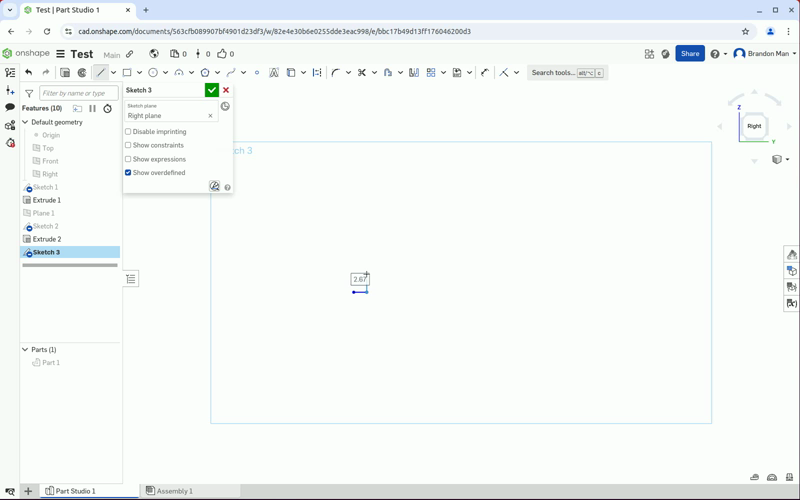
key_down(shift)
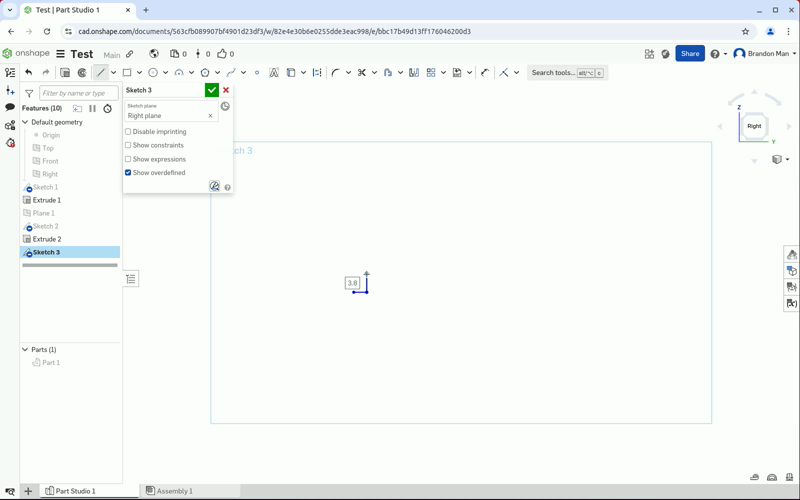
mouse_move(396, 273)
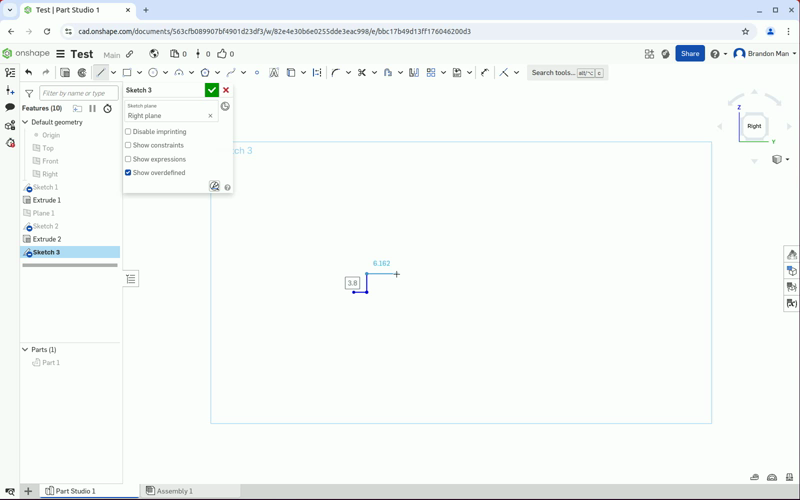
mouse_move(353, 273)
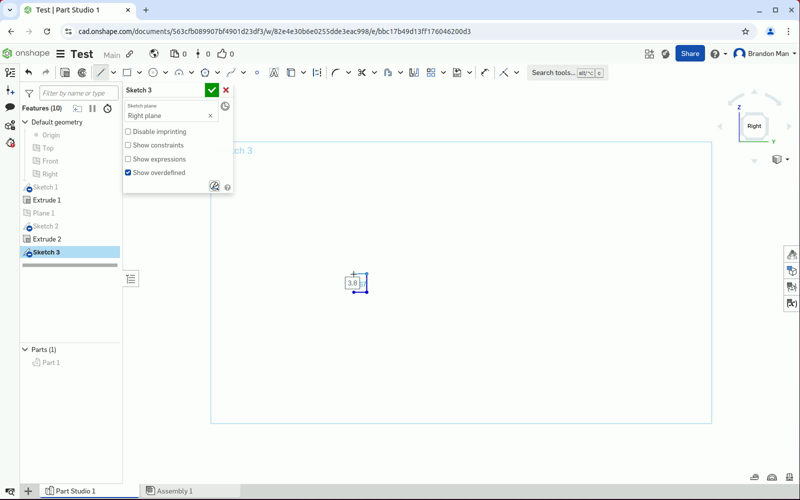
click(353, 273)
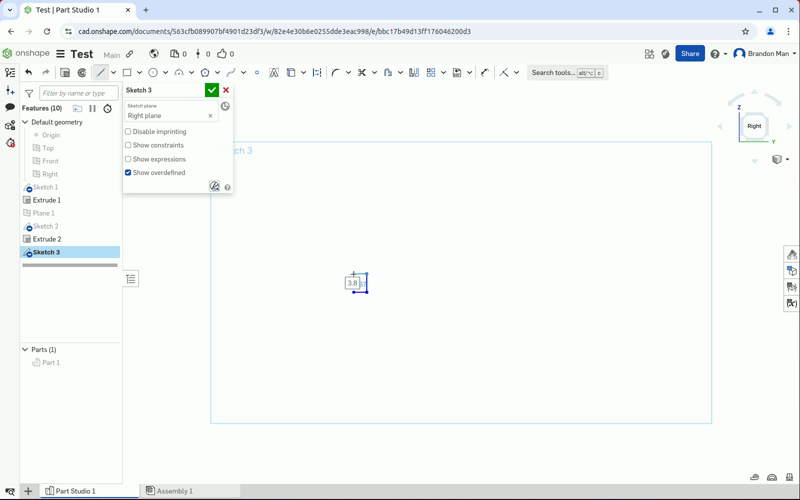
key_up(shift)
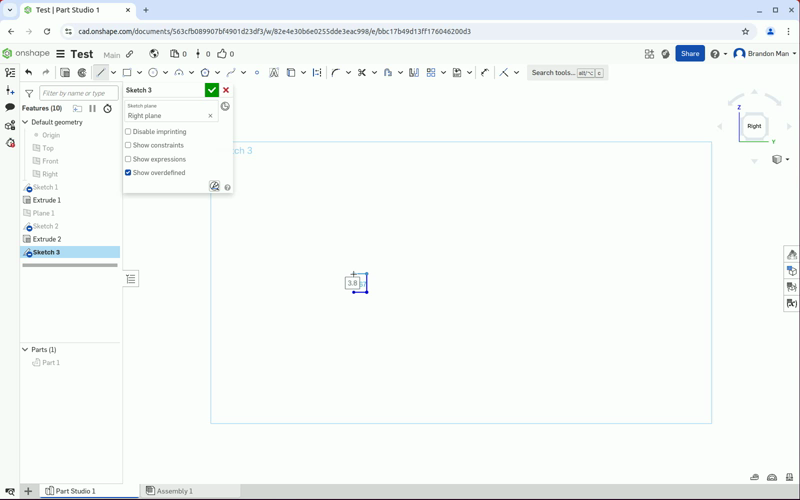
mouse_move(383, 273)
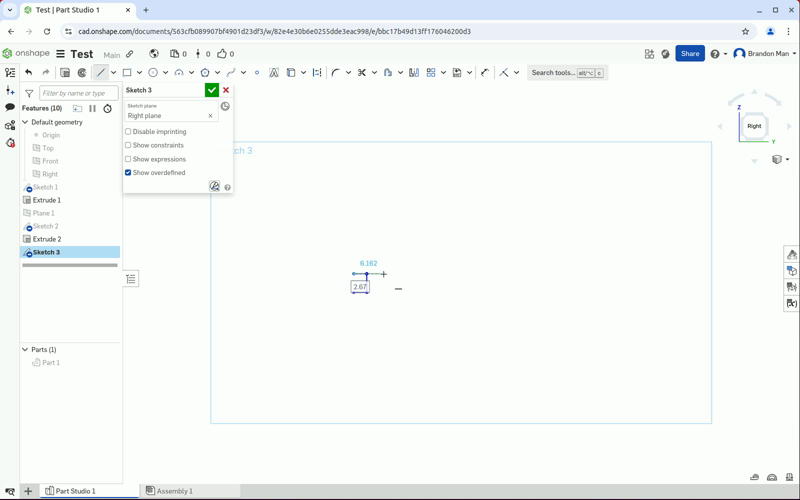
key_down(shift)
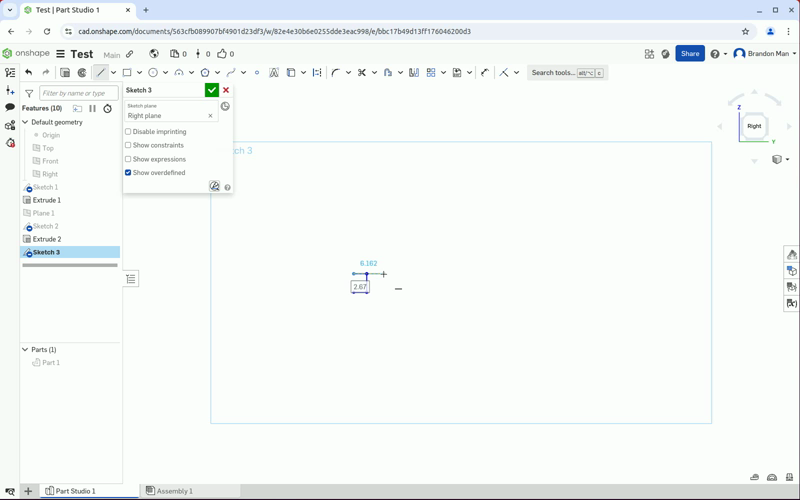
mouse_move(353, 292)
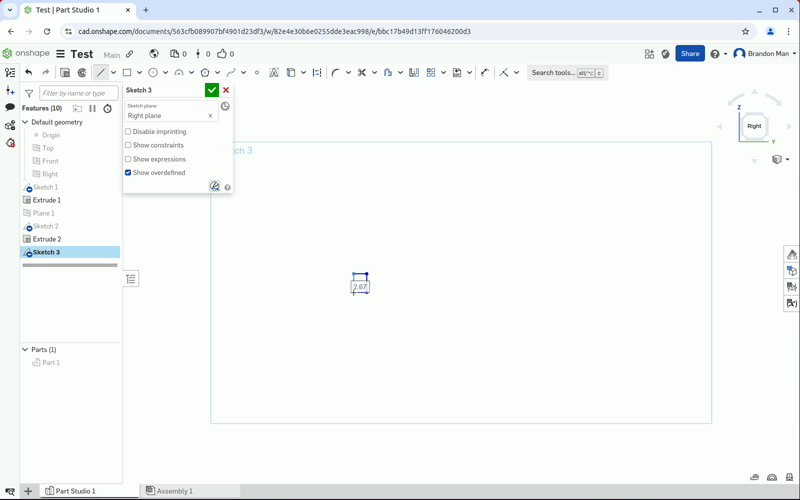
key_up(shift)
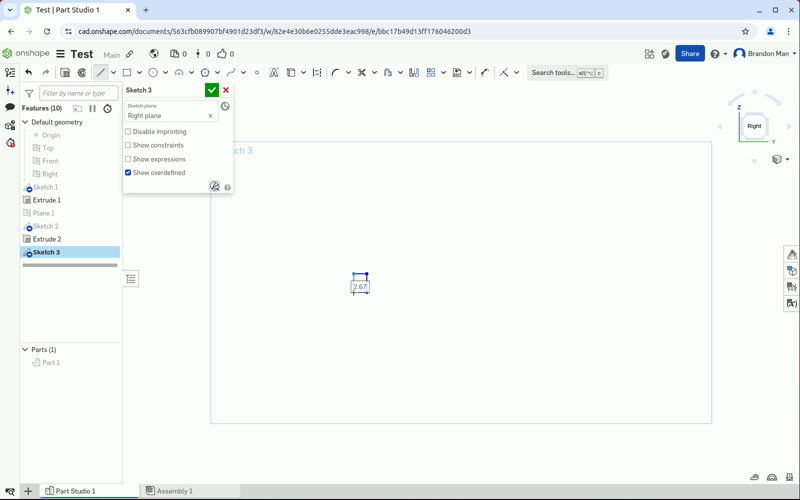
click(353, 292)
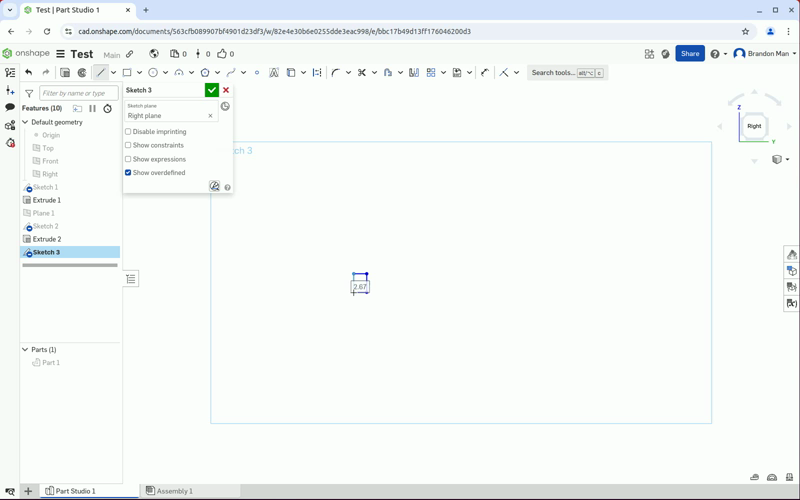
key(esc)
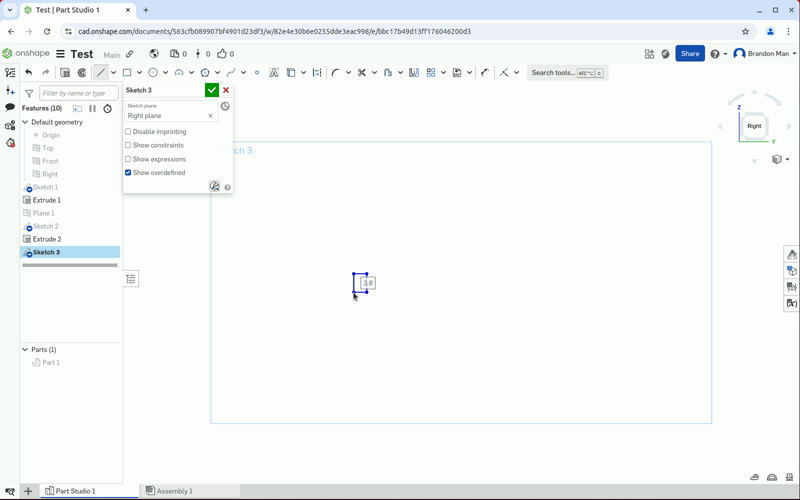
mouse_move(360, 274)
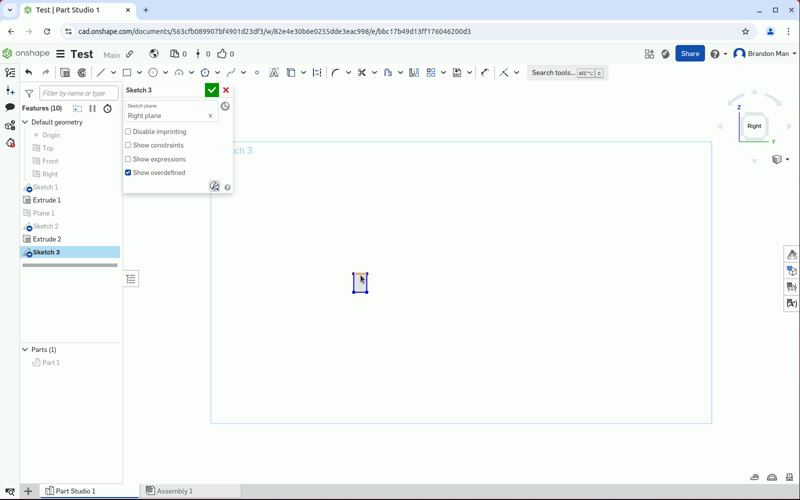
scroll(6)
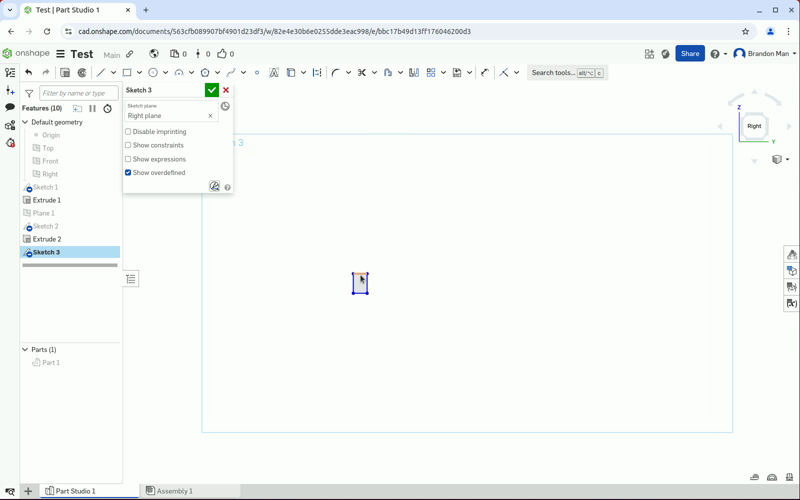
scroll(6)
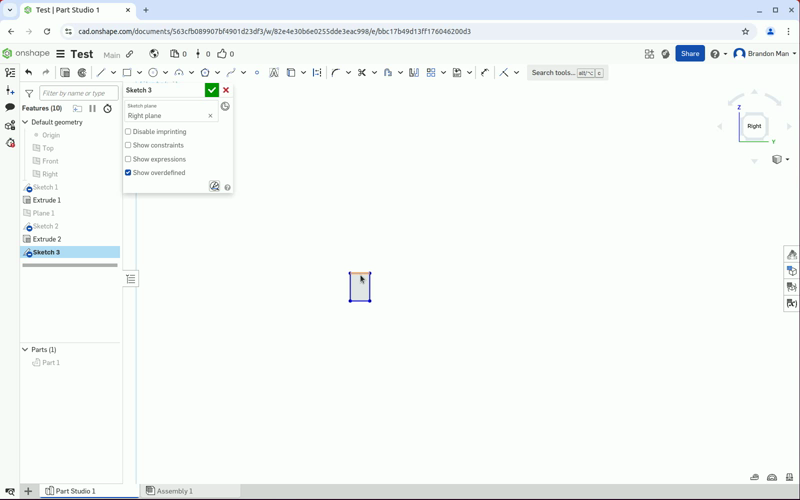
scroll(6)
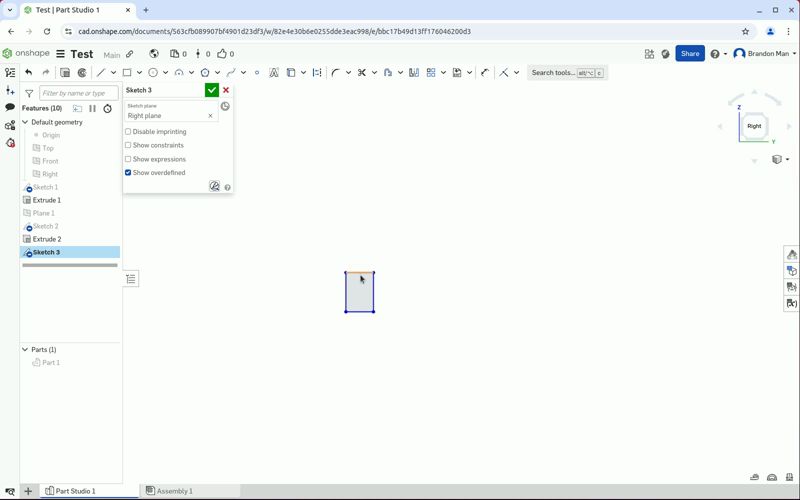
scroll(6)
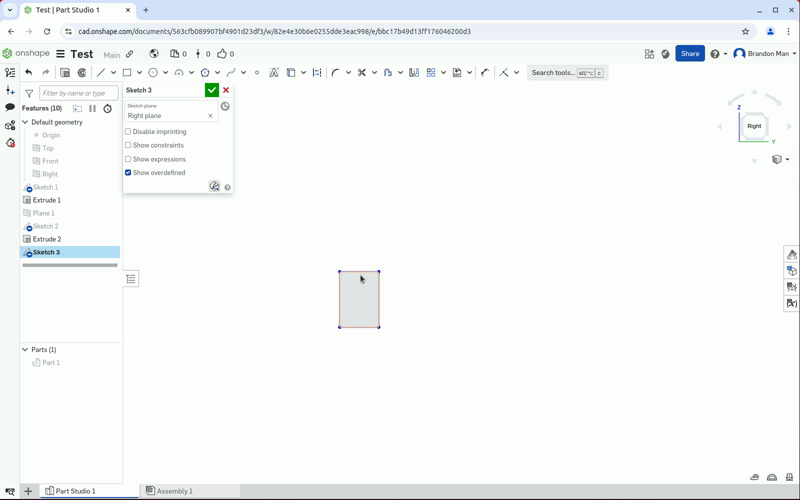
scroll(6)
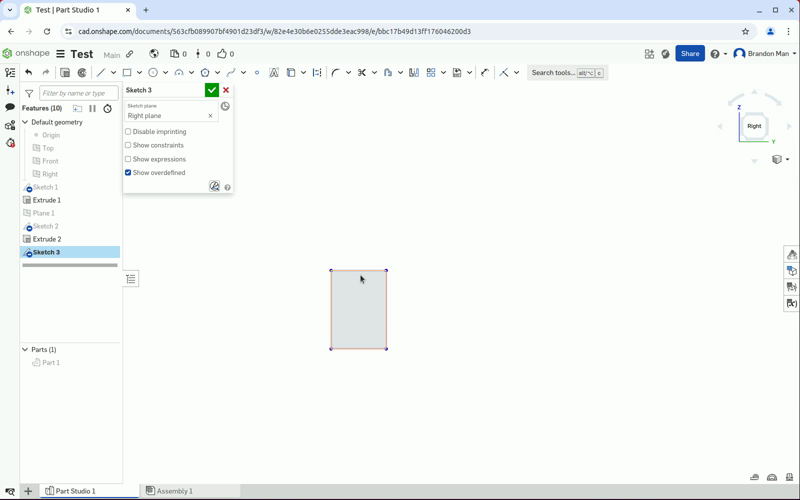
scroll(6)
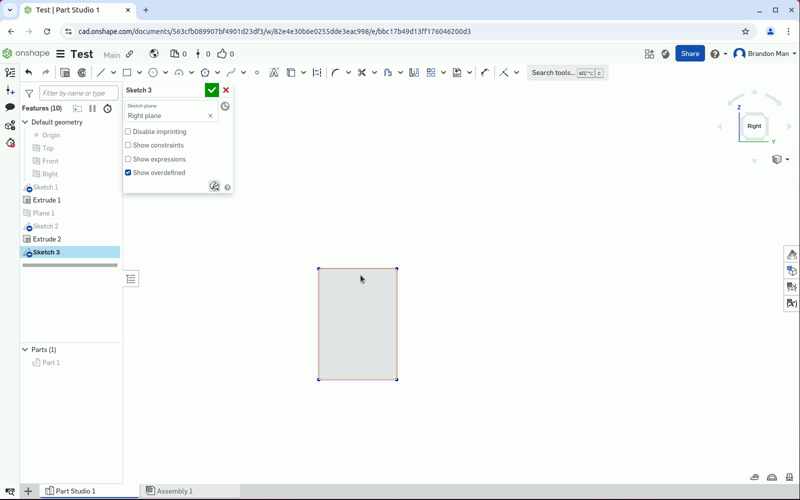
scroll(6)
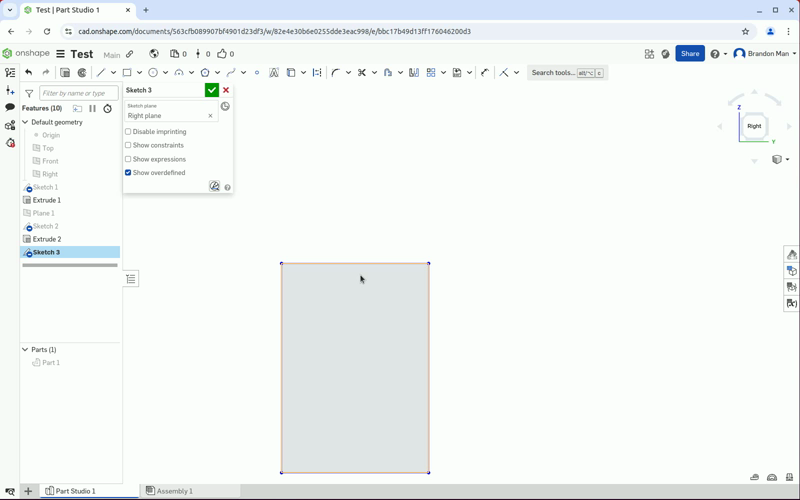
click(360, 274)
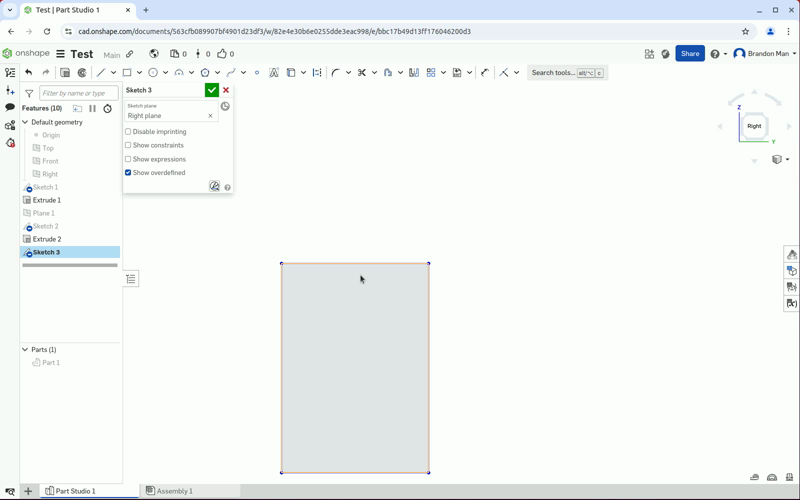
scroll(-6)
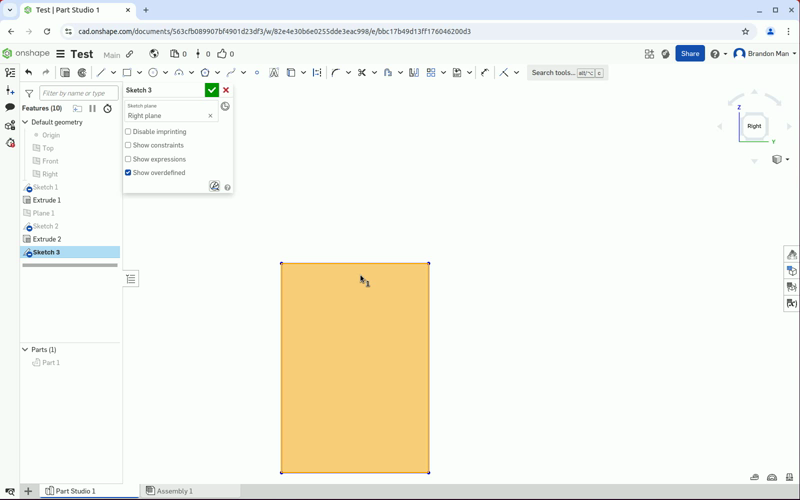
scroll(-6)
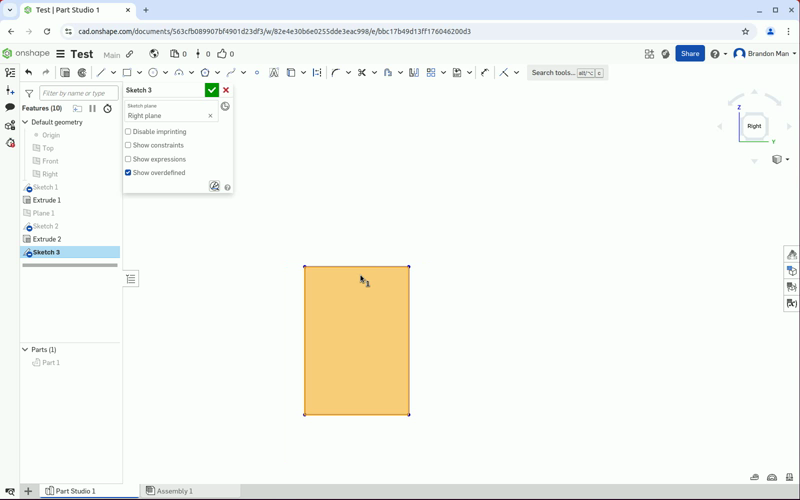
scroll(-6)
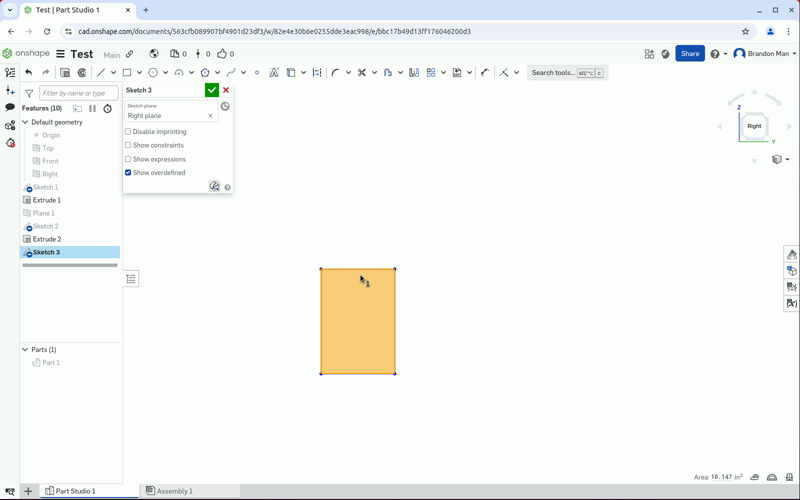
scroll(-6)
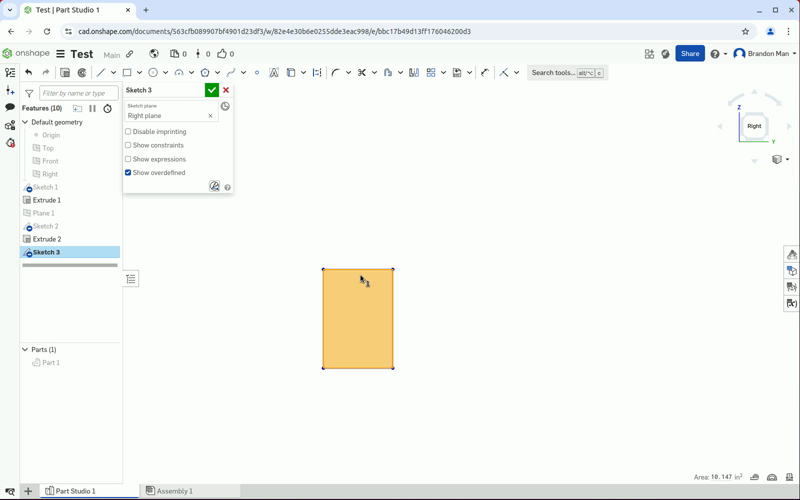
scroll(-6)
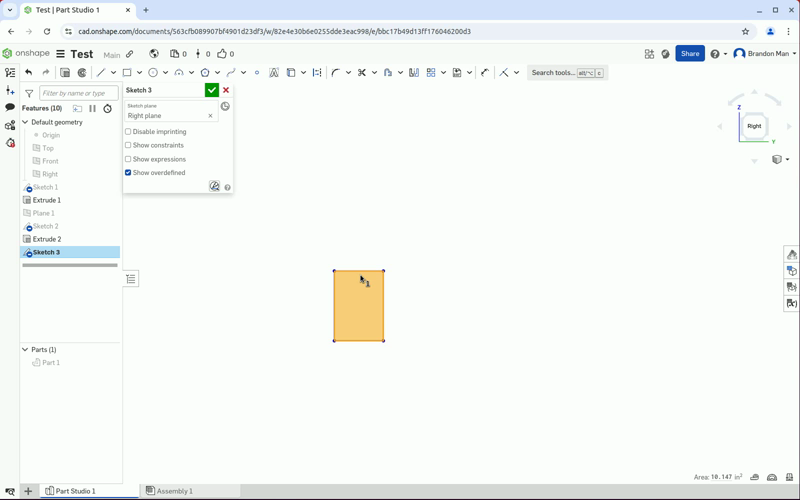
scroll(-6)
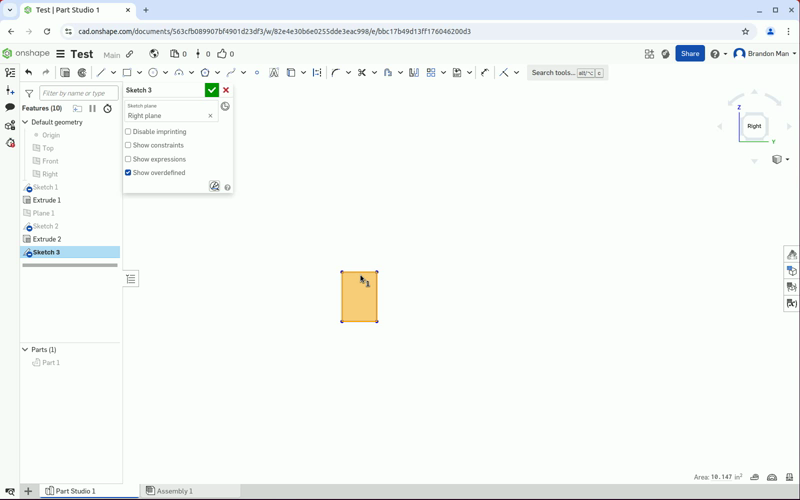
scroll(-6)
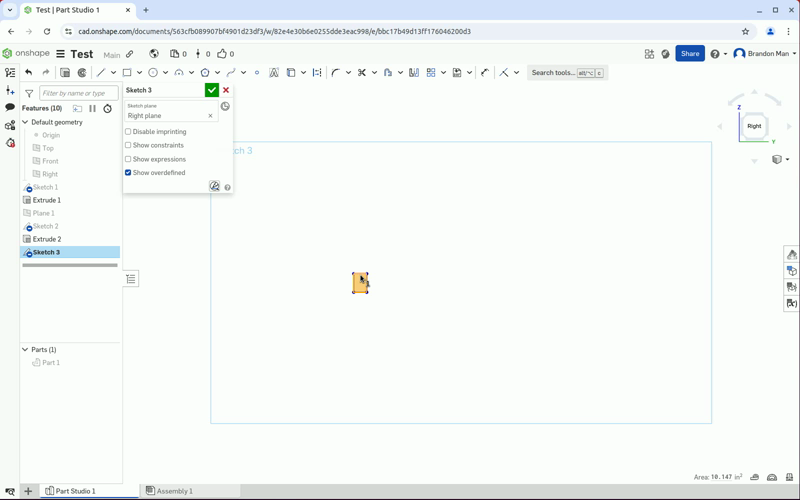
mouse_move(73, 352)
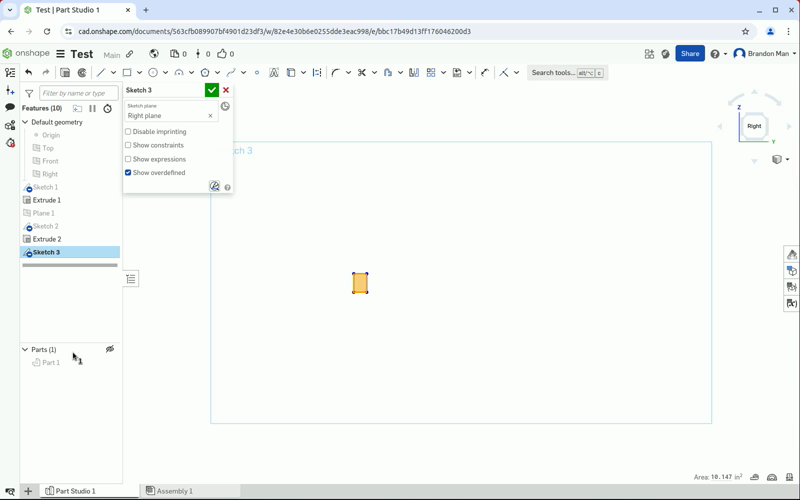
key(shift+y)
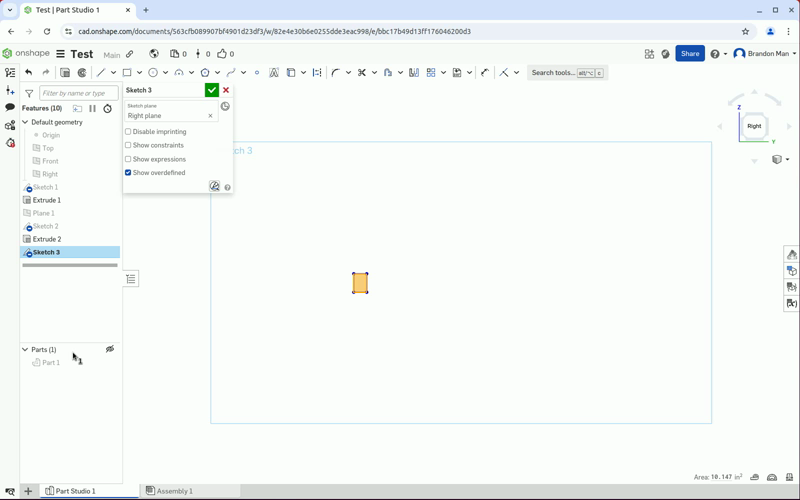
key(shift+e)
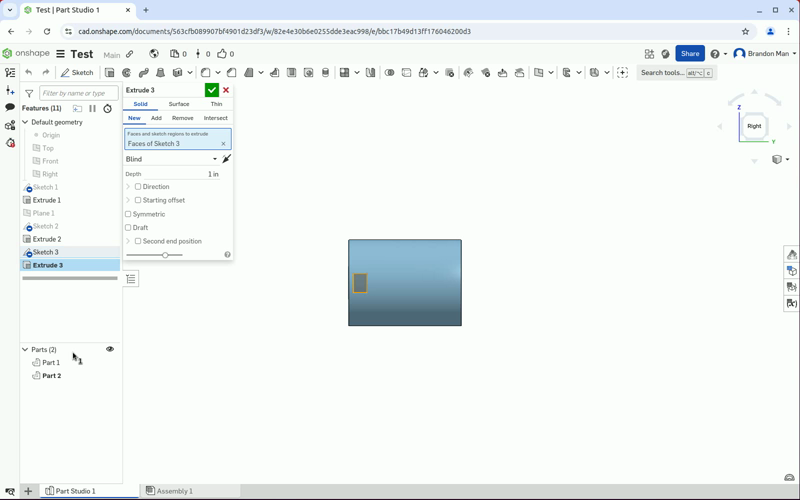
mouse_move(143, 106)
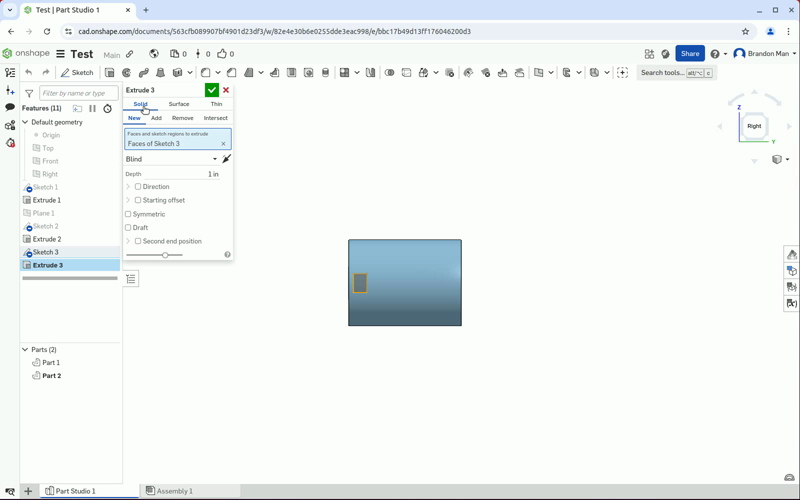
click(143, 106)
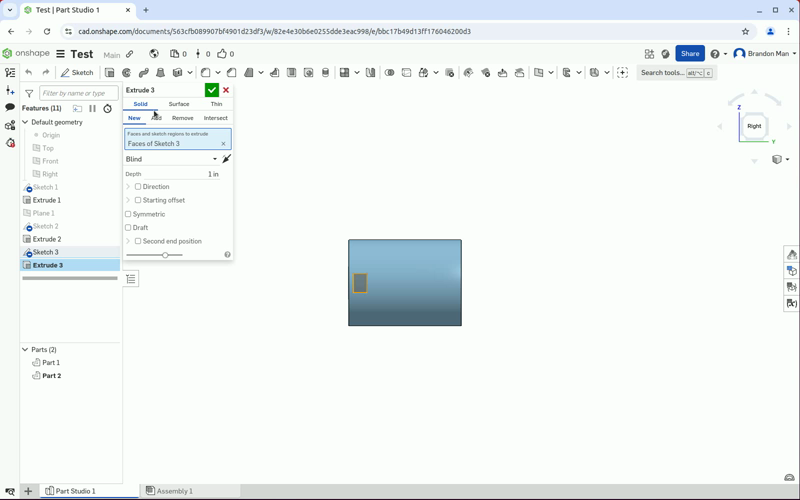
mouse_move(186, 120)
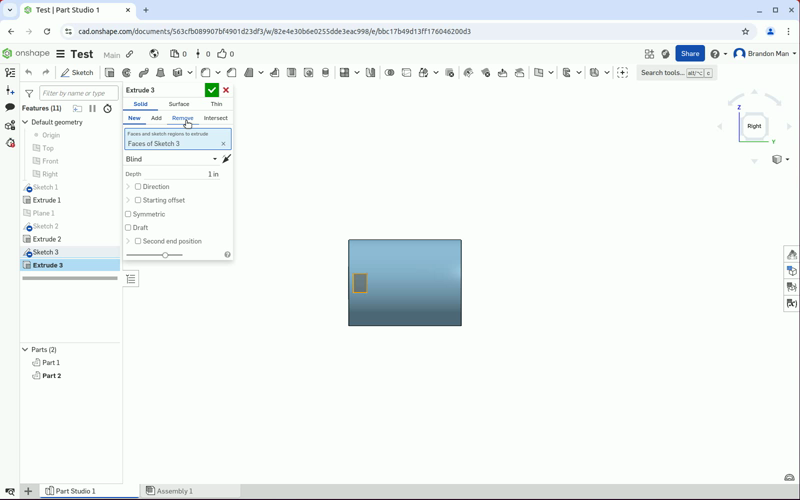
click(186, 120)
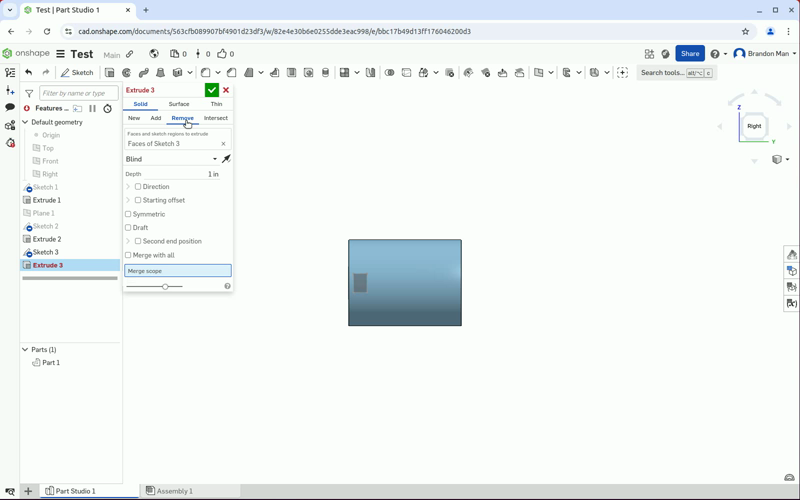
key(tab, 4)
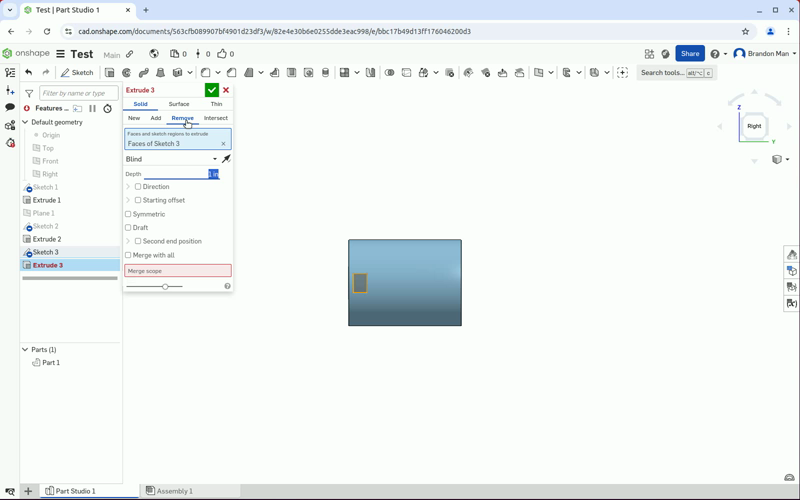
text(17.331)
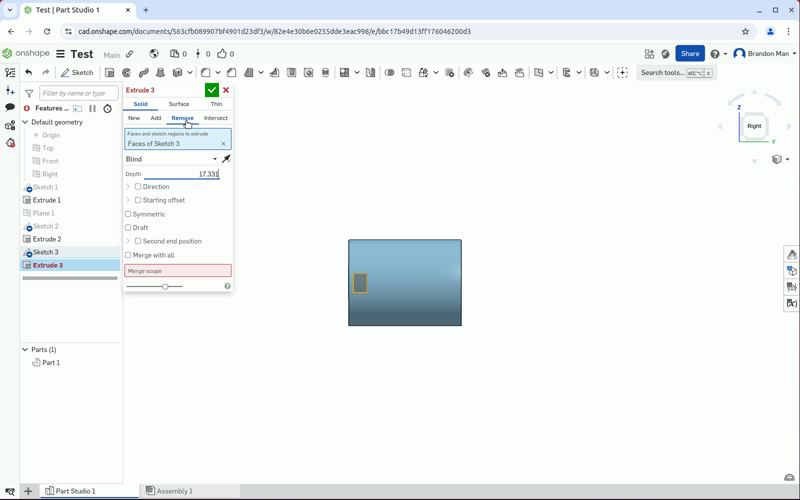
key(tab, 6)
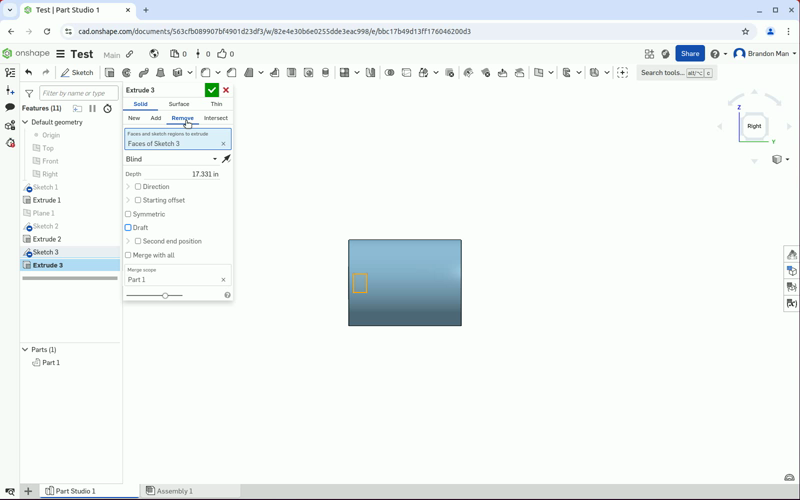
key(space)
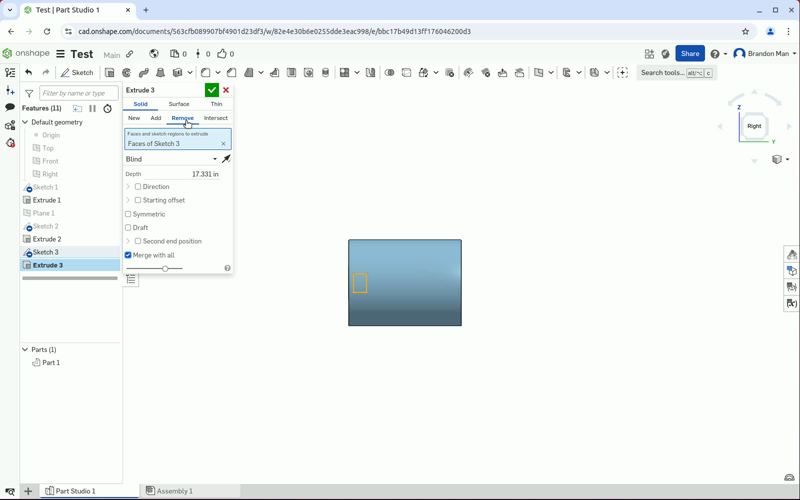
key(enter)
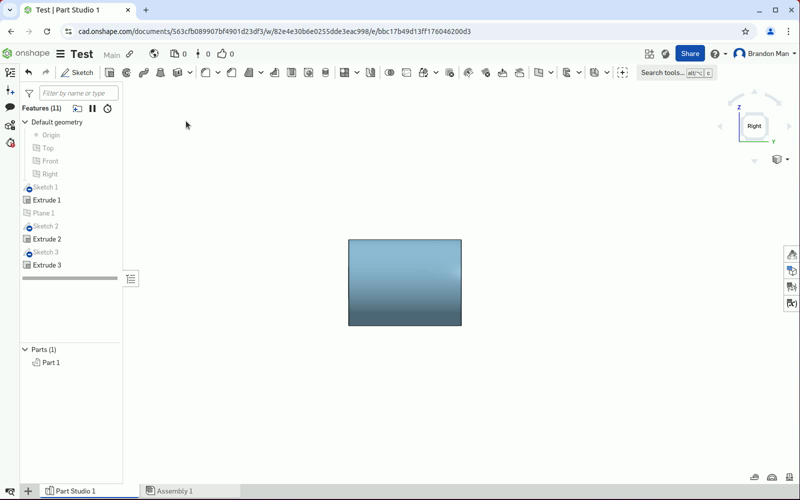
key(shift+h)
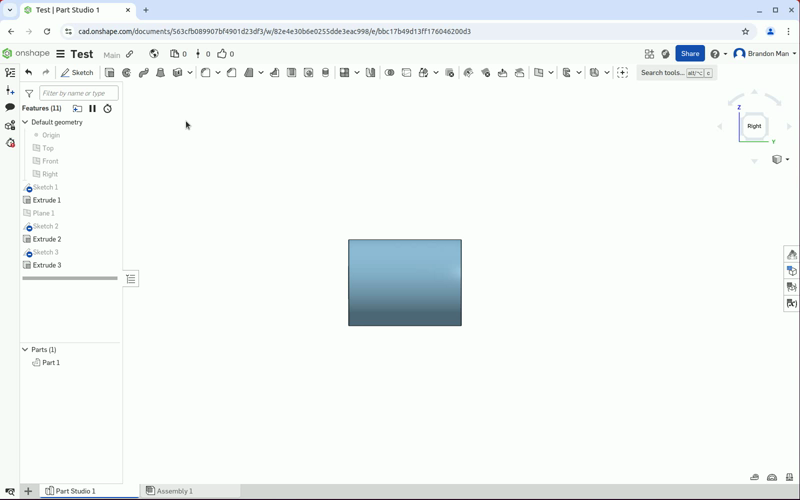
key(shift+h)
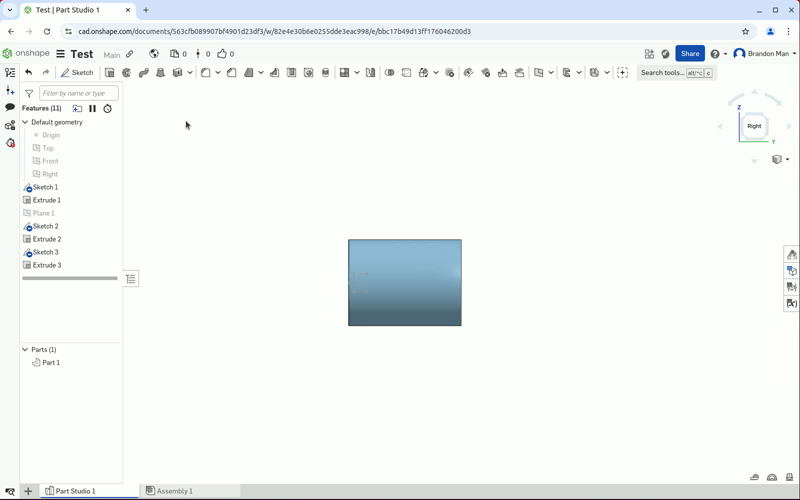
key(shift+7)
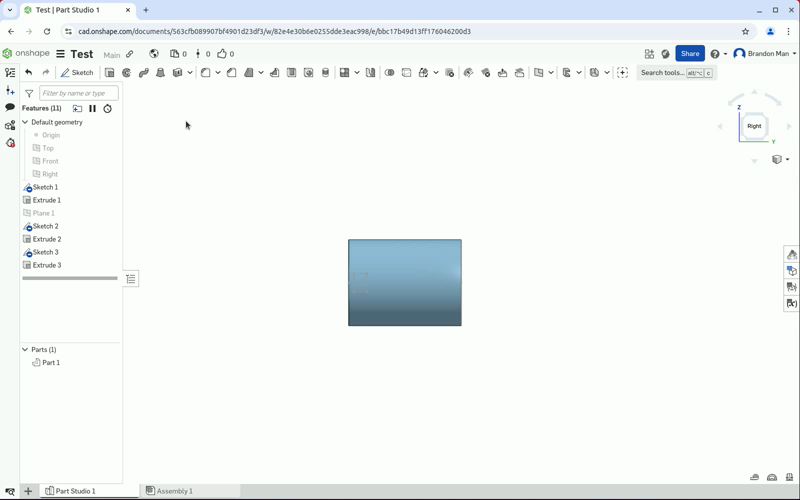
key(right, 2)
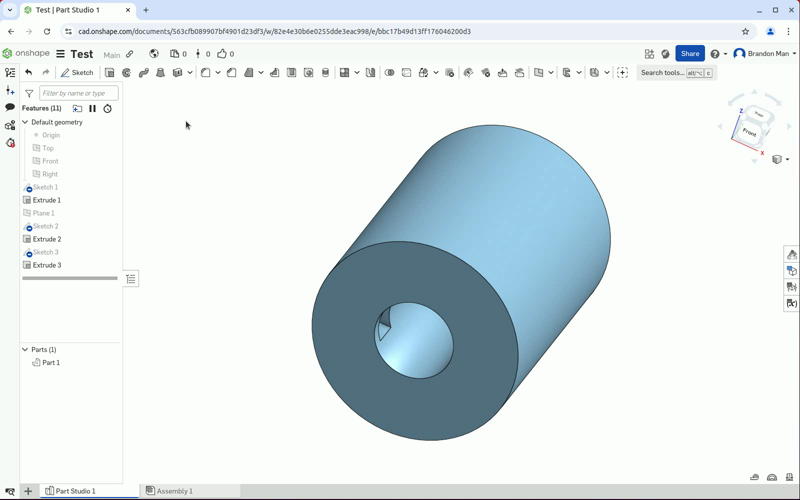
key(down, 2)
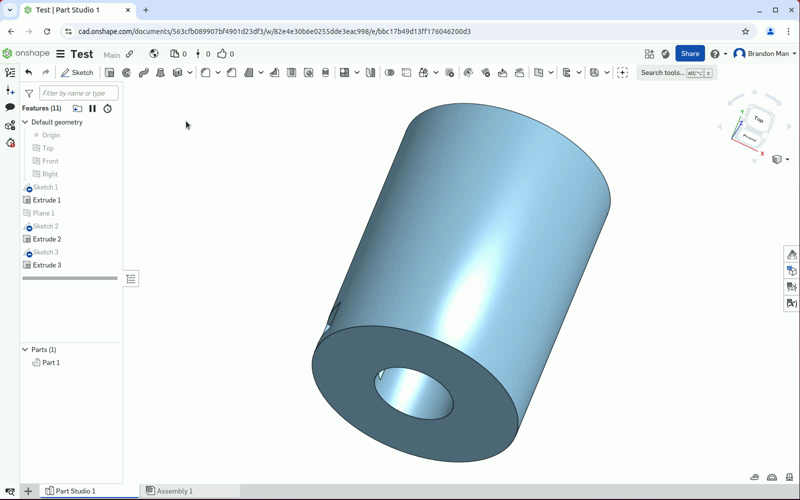
key(up, 2)
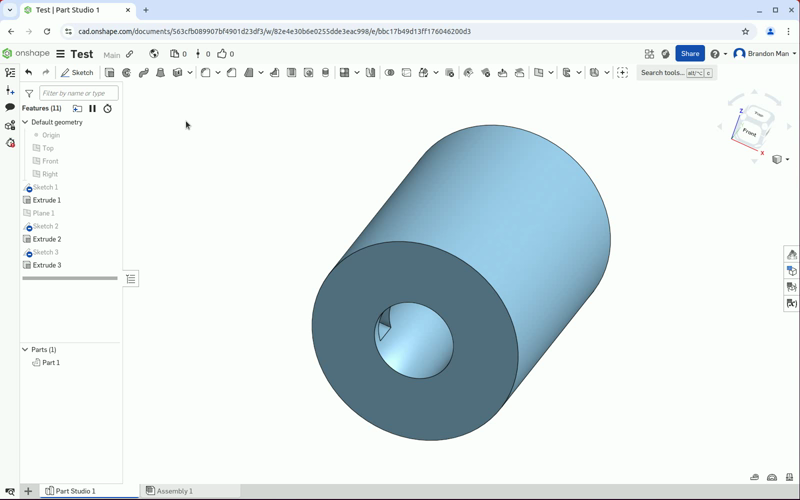
key(left, 2)
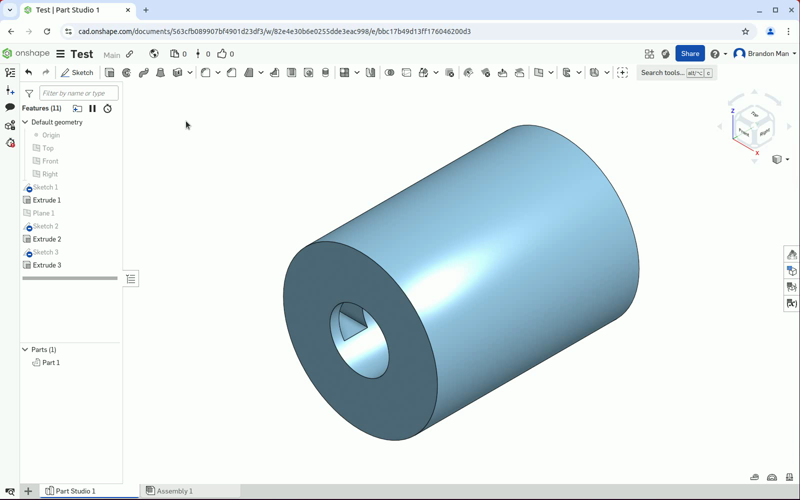
mouse_move(73, 189)
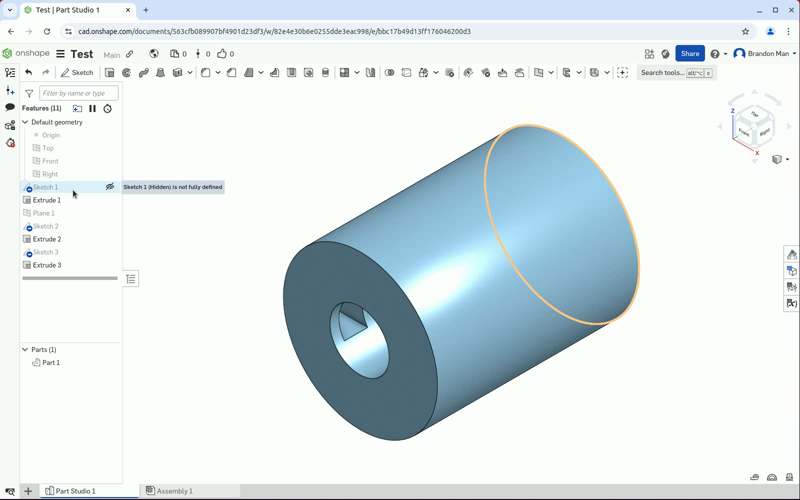
click(73, 189)